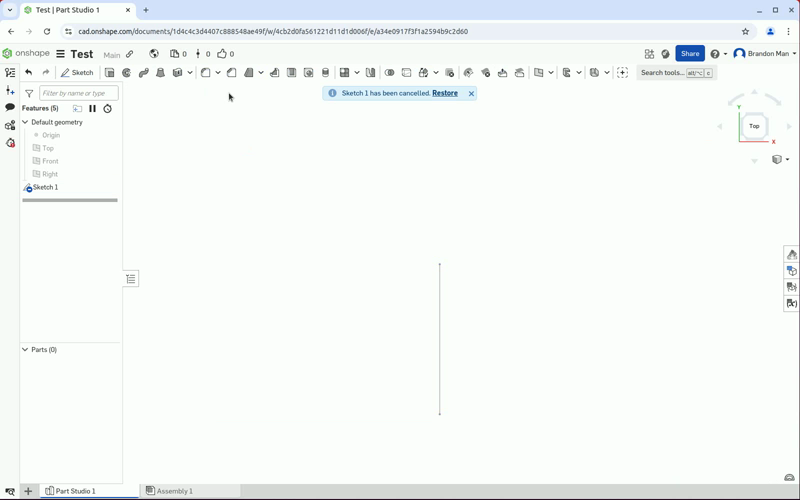
key(shift+h)
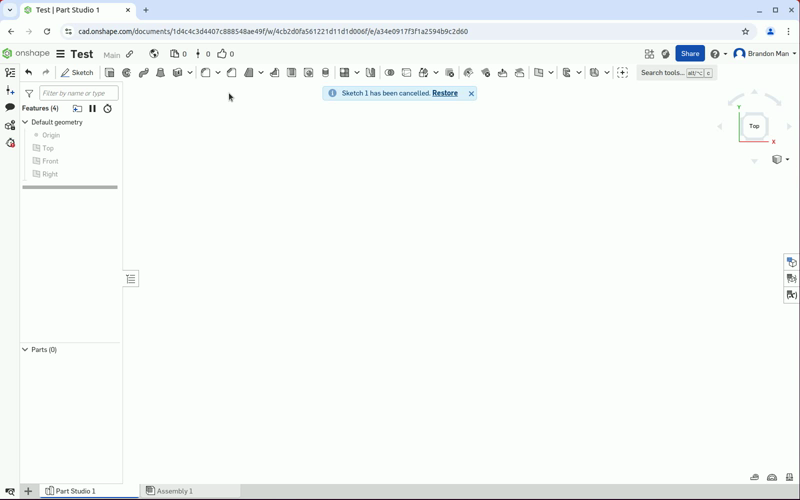
mouse_move(73, 352)
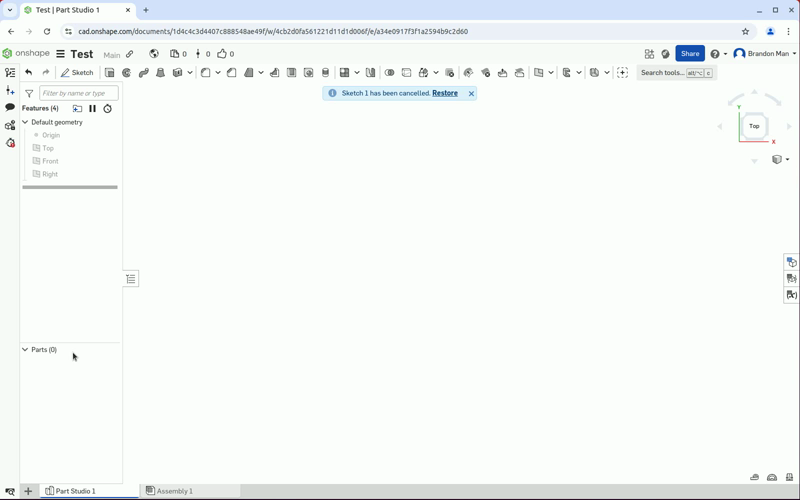
key(y)
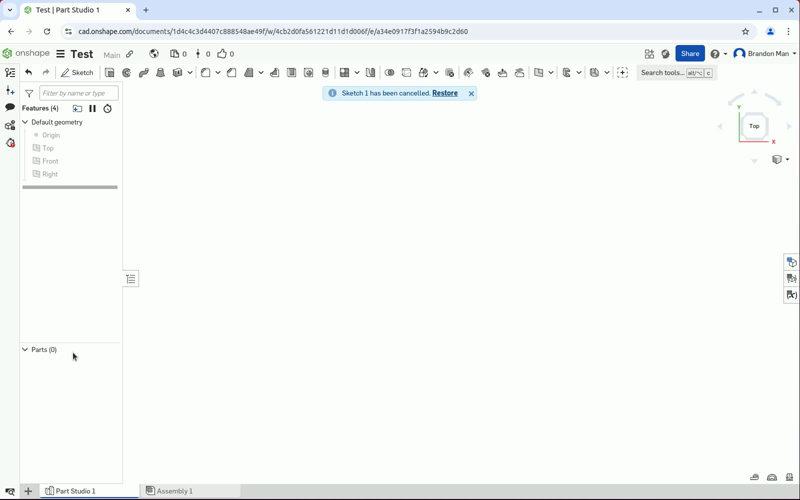
key(shift+p)
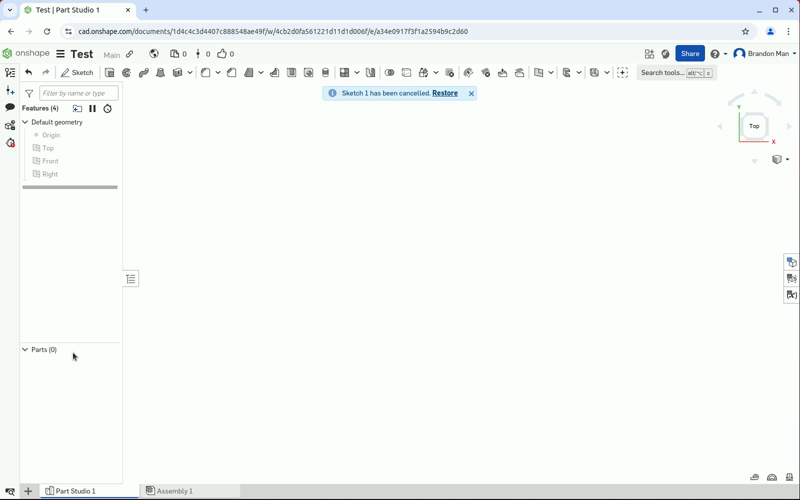
key(space)
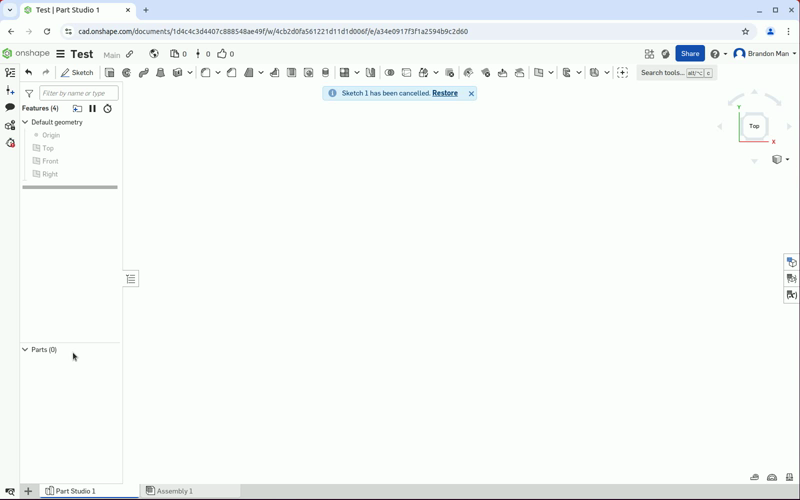
key_down(shift)
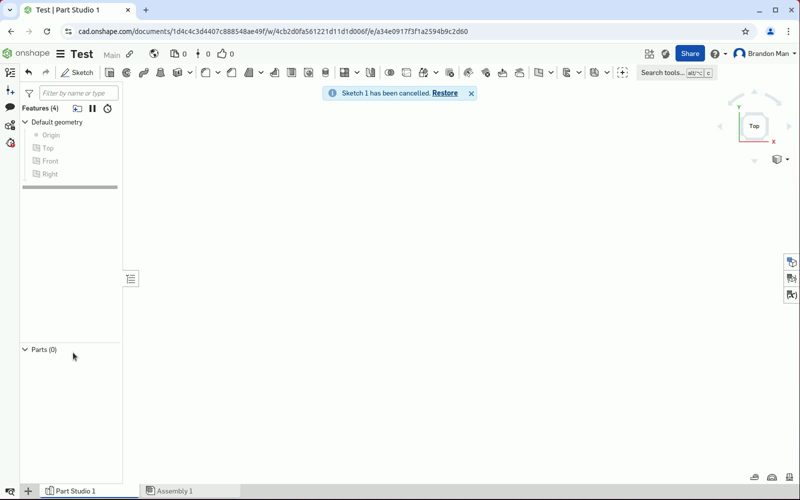
key(up)
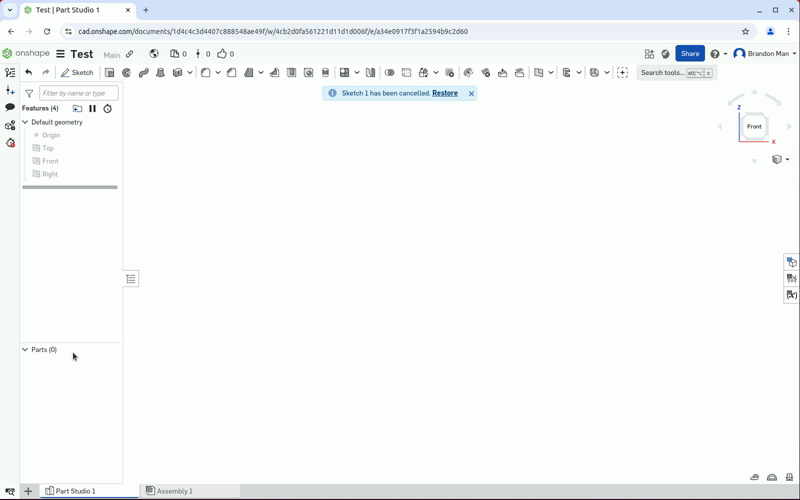
key_up(shift)
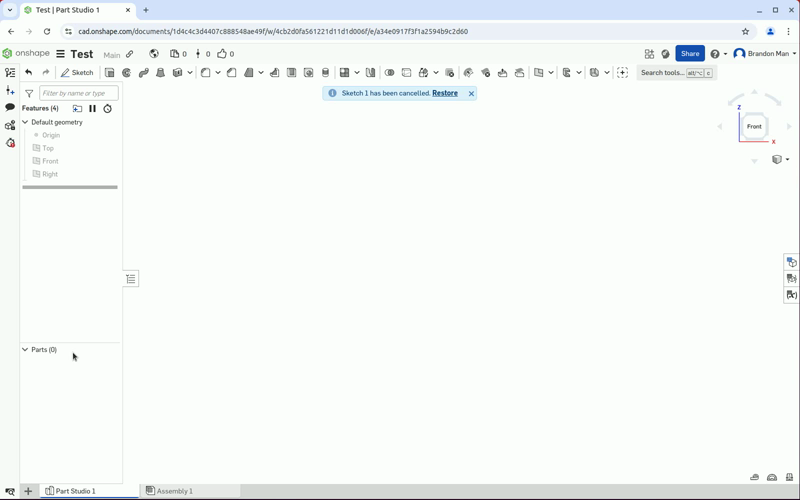
mouse_move(73, 352)
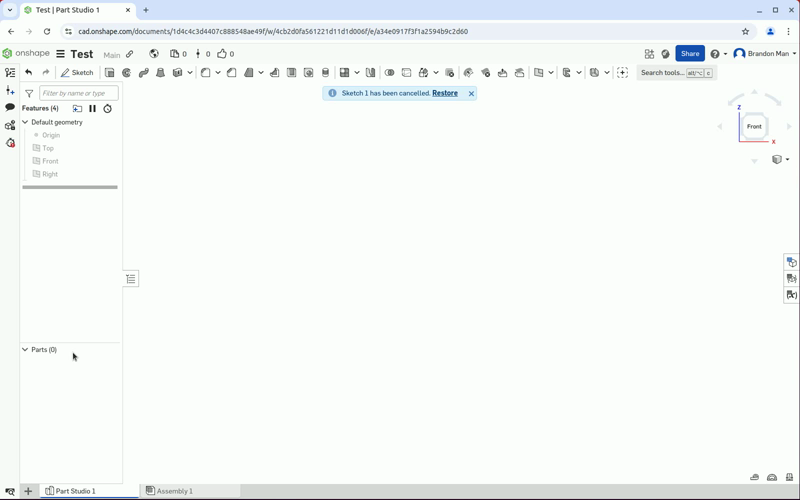
key(shift+y)
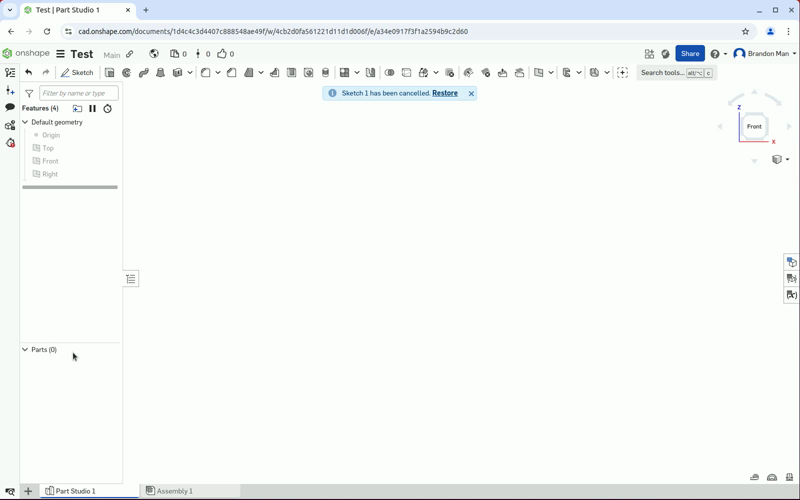
key(shift+s)
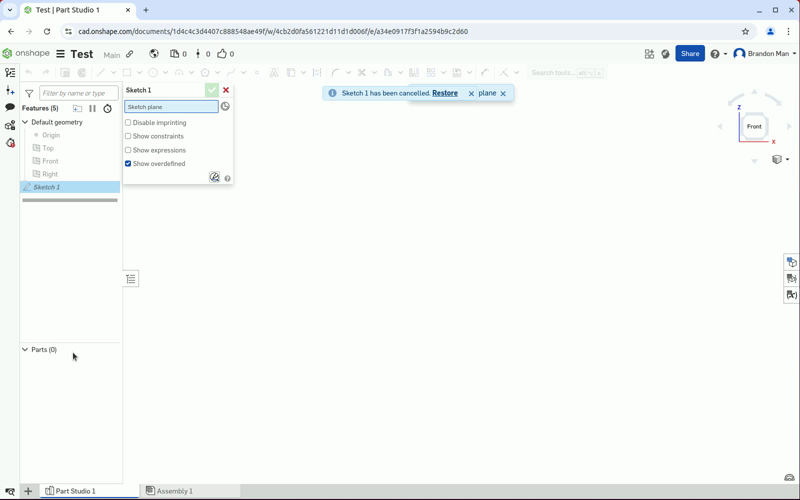
mouse_move(73, 163)
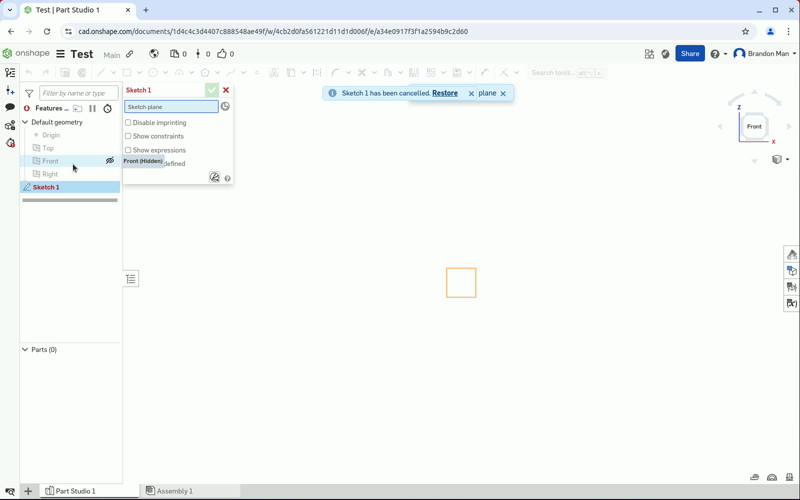
click(73, 163)
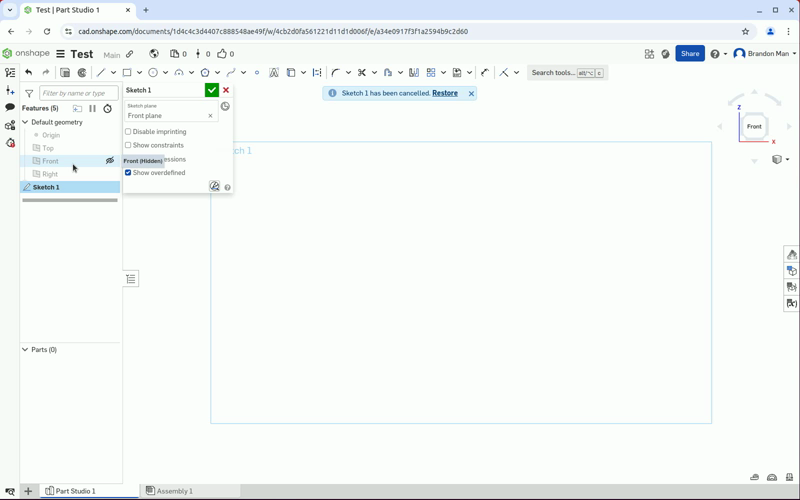
mouse_move(73, 352)
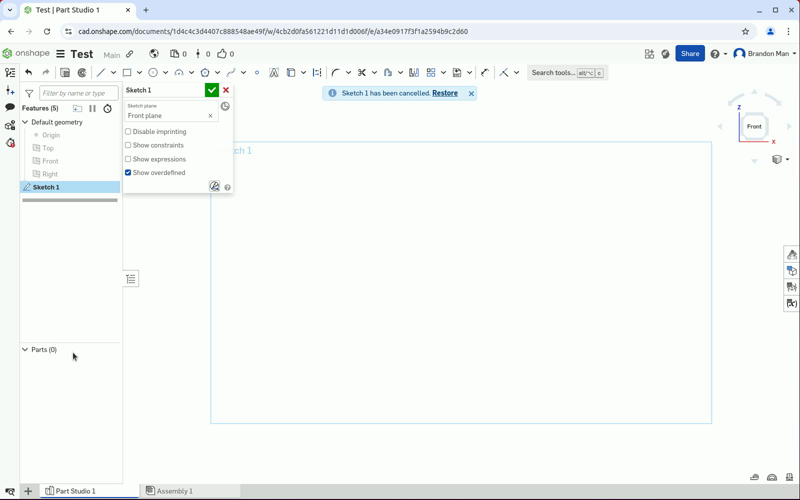
key(y)
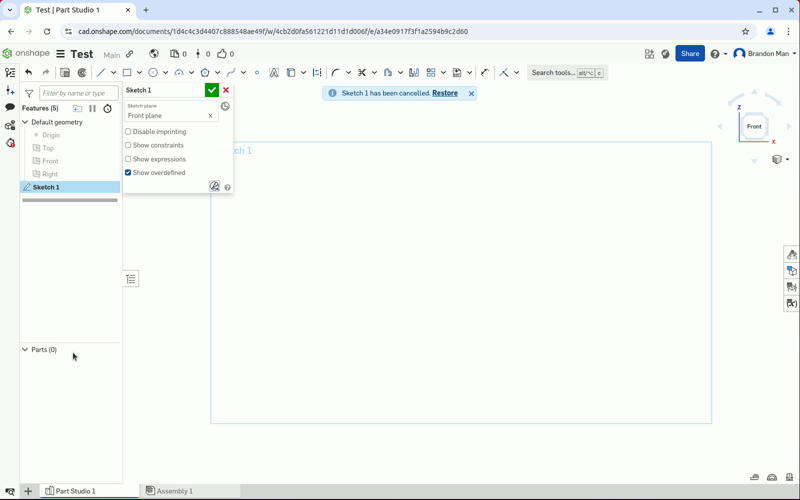
key(c)
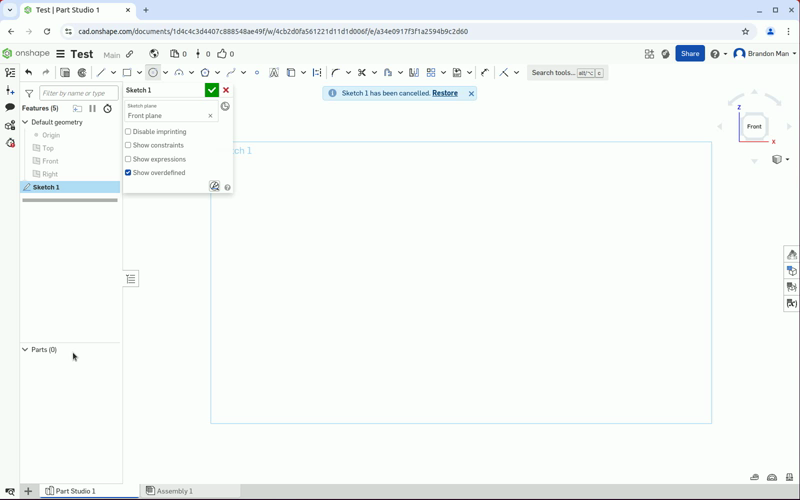
key_down(shift)
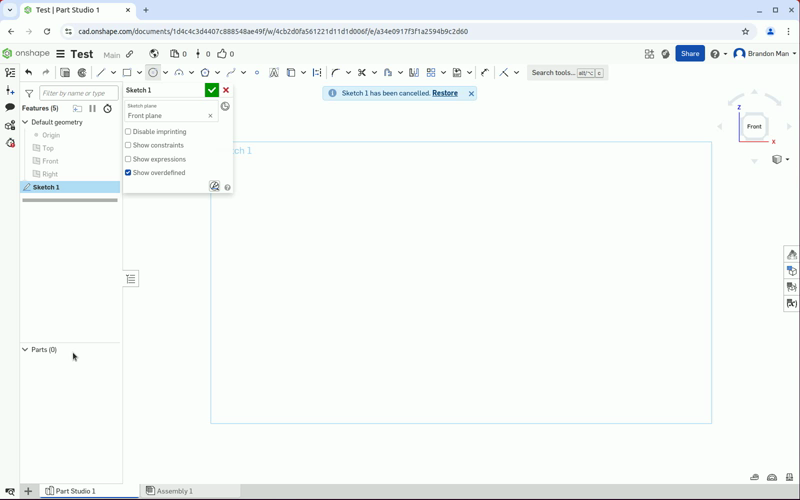
mouse_move(460, 282)
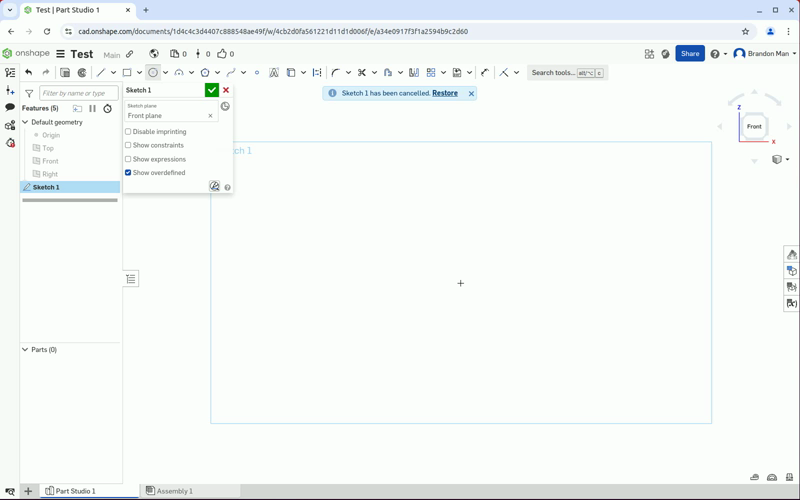
click(460, 282)
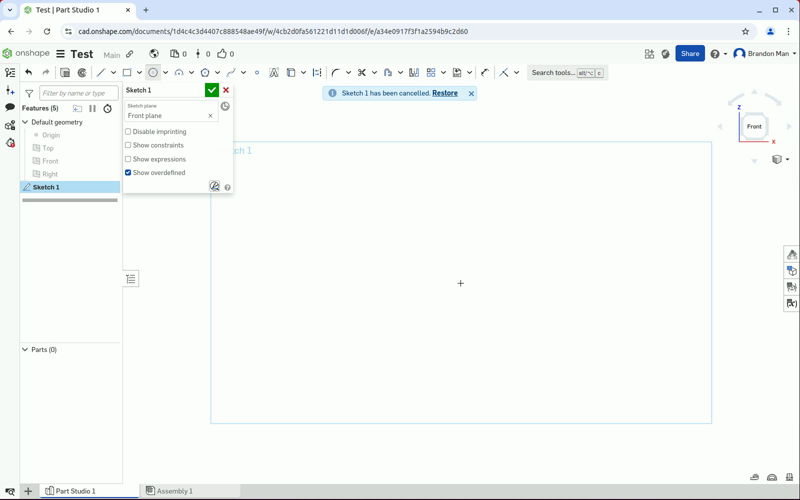
key_up(shift)
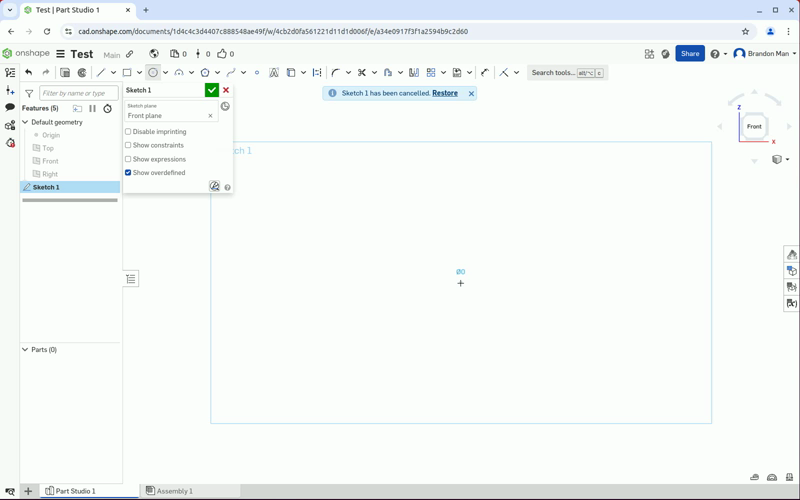
mouse_move(505, 282)
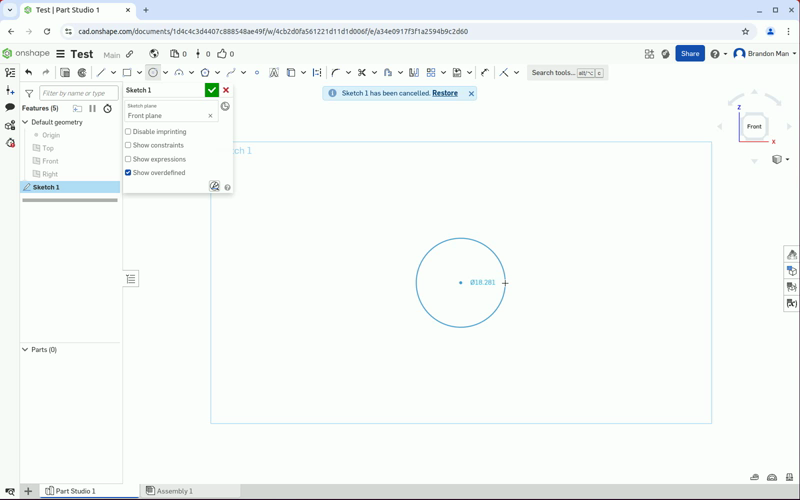
click(505, 282)
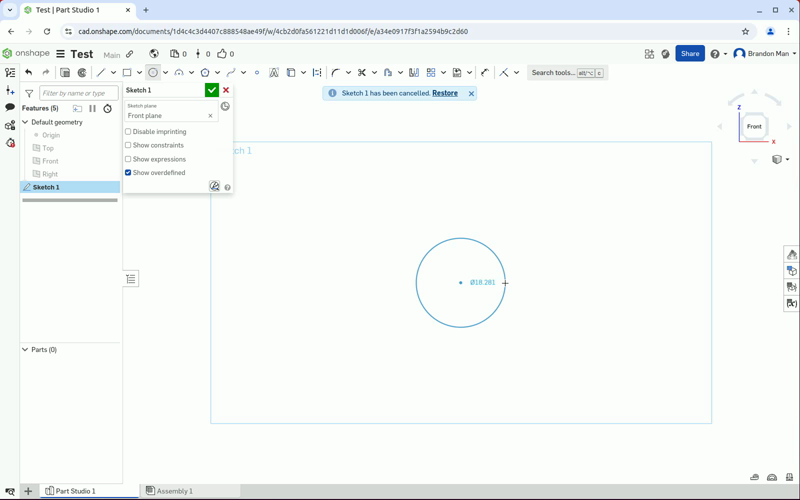
key(esc)
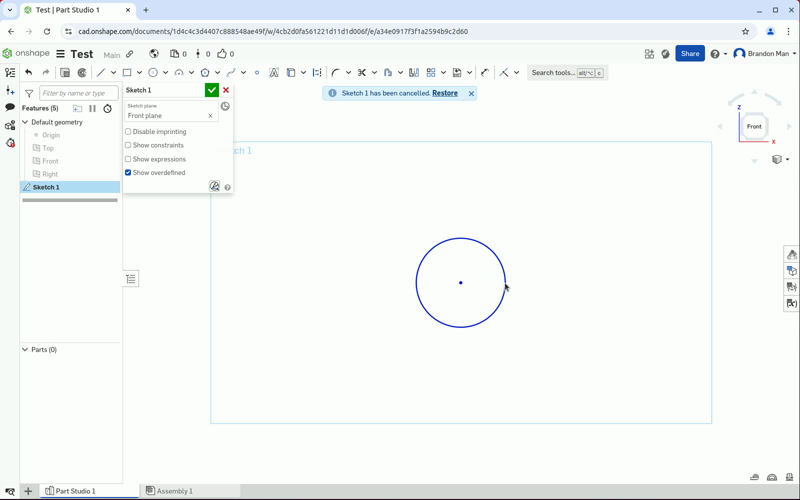
key(c)
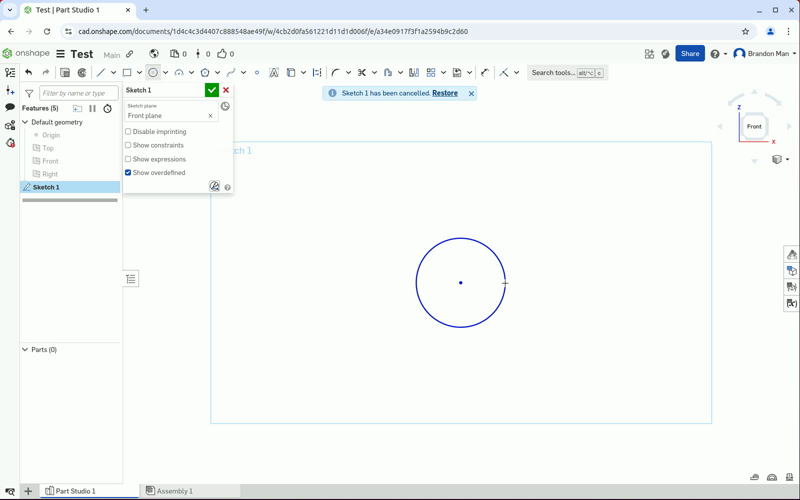
key_down(shift)
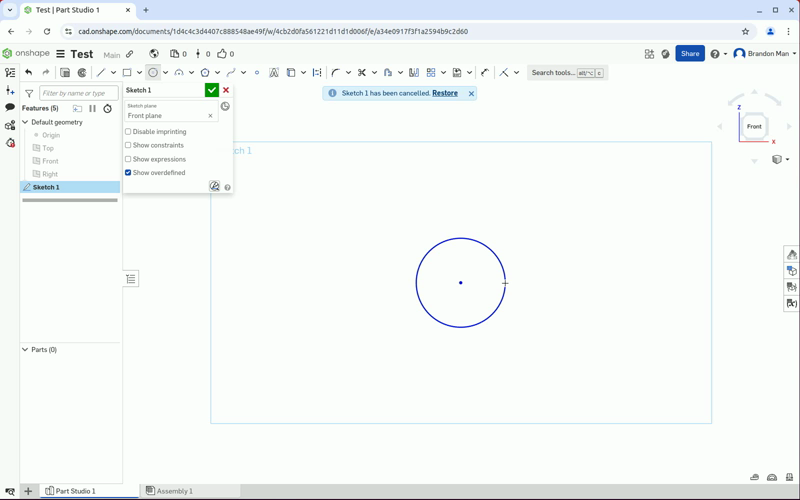
mouse_move(460, 282)
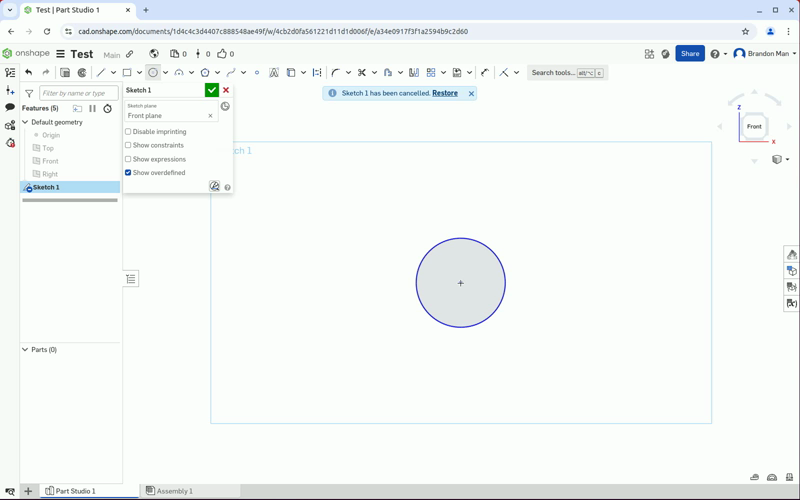
click(460, 282)
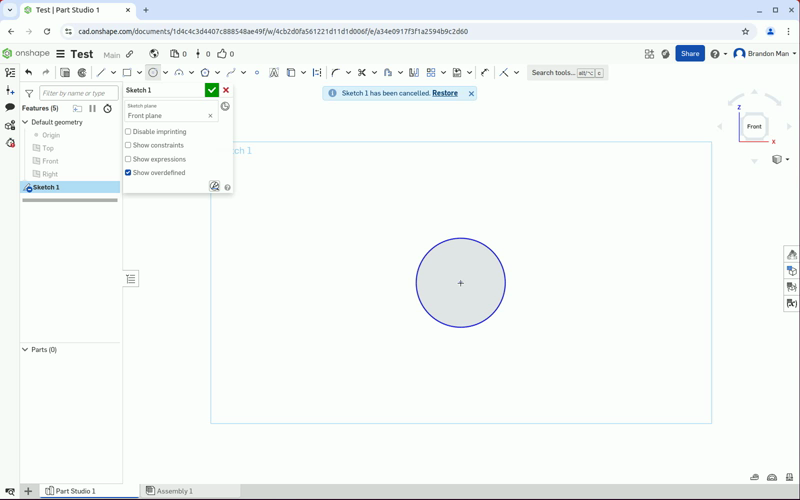
key_up(shift)
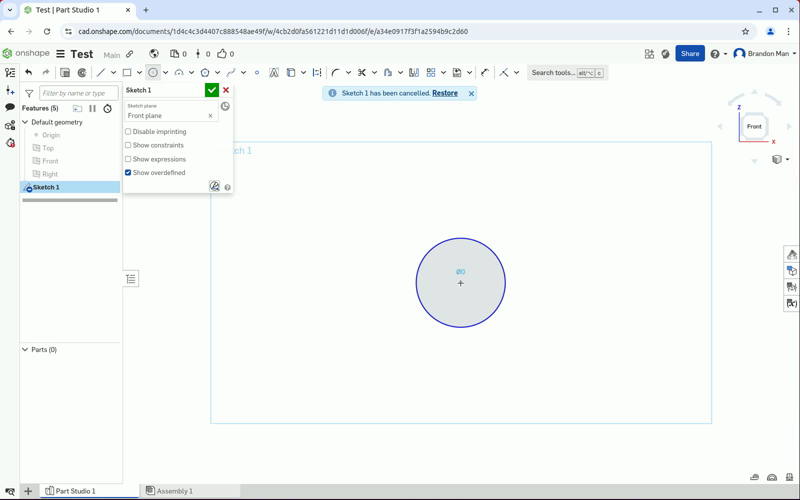
mouse_move(478, 282)
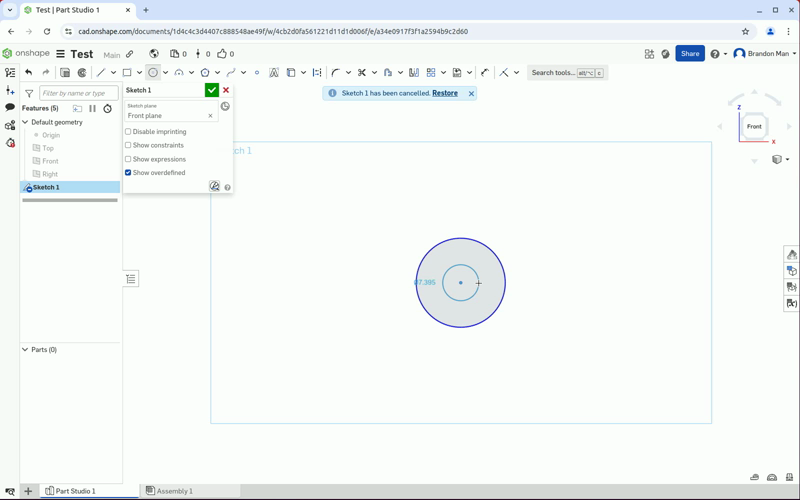
click(478, 282)
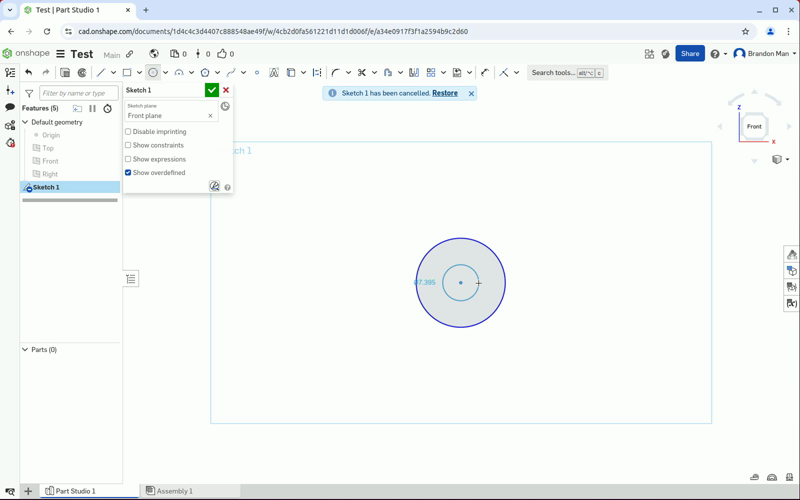
key(esc)
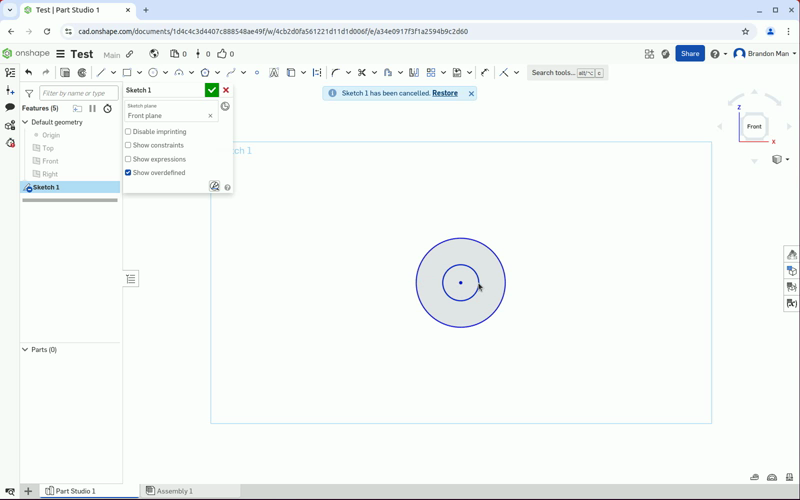
mouse_move(487, 282)
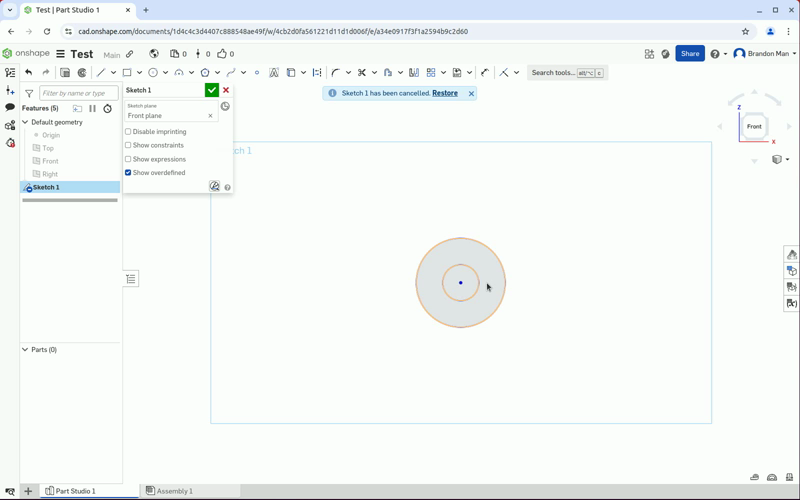
click(487, 282)
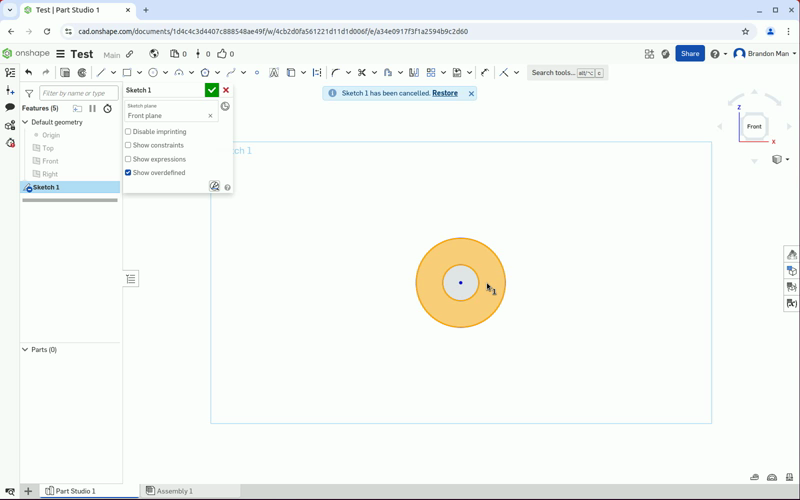
mouse_move(73, 352)
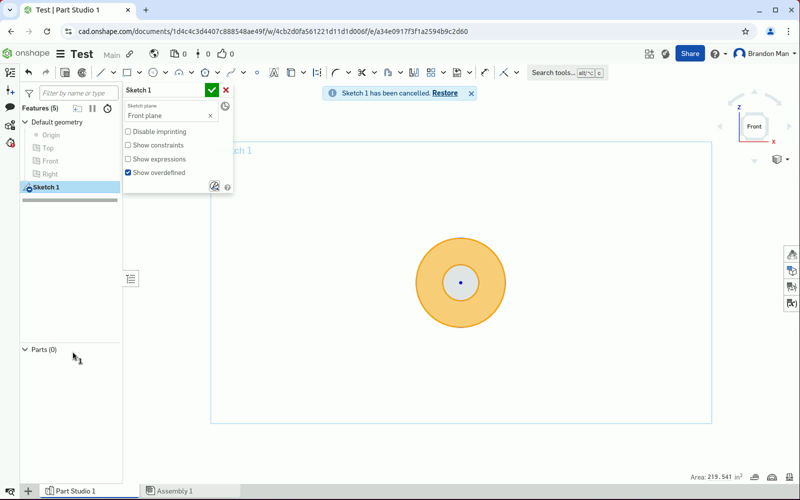
key(shift+y)
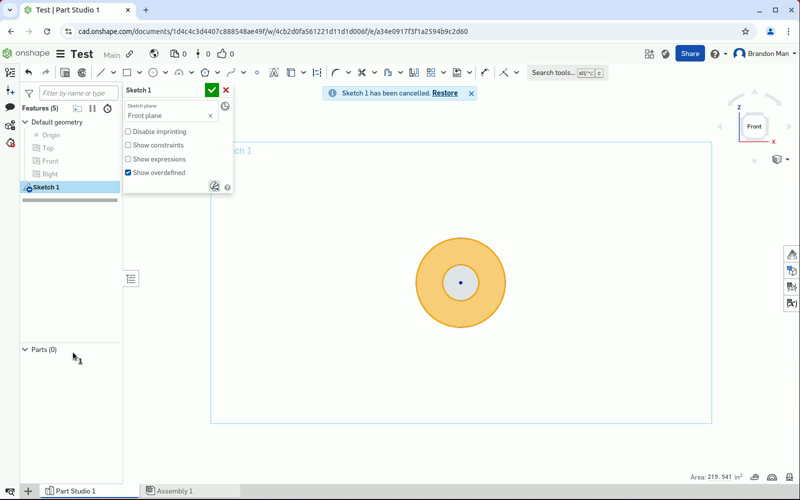
key(shift+e)
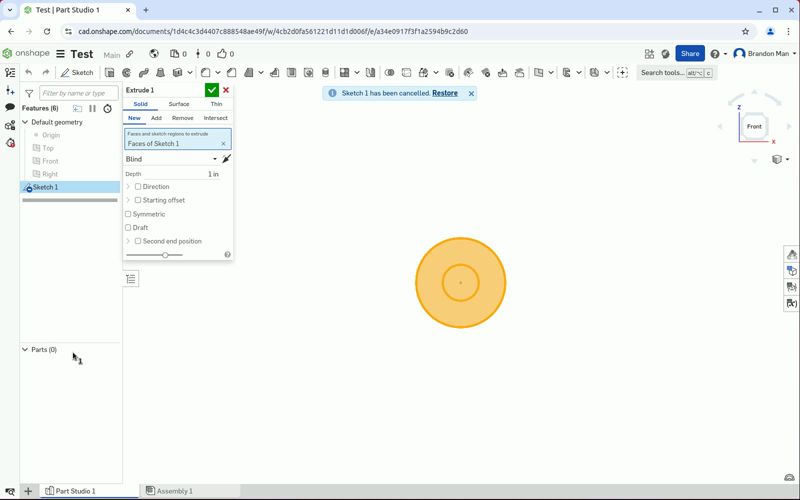
mouse_move(143, 106)
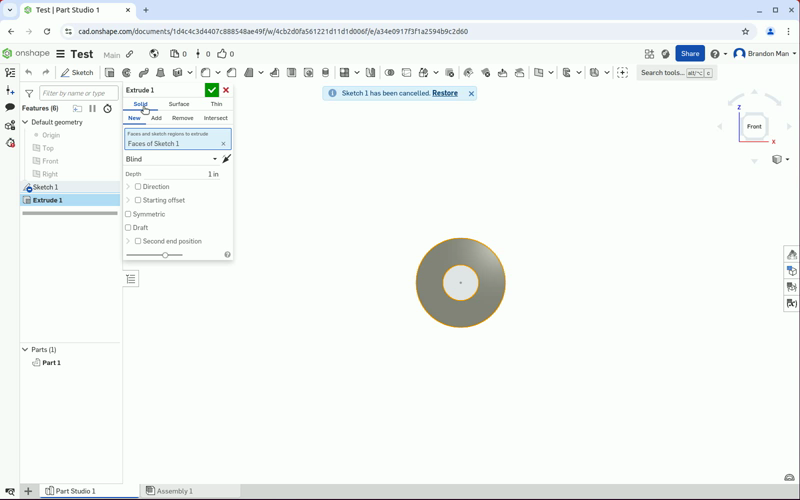
click(143, 106)
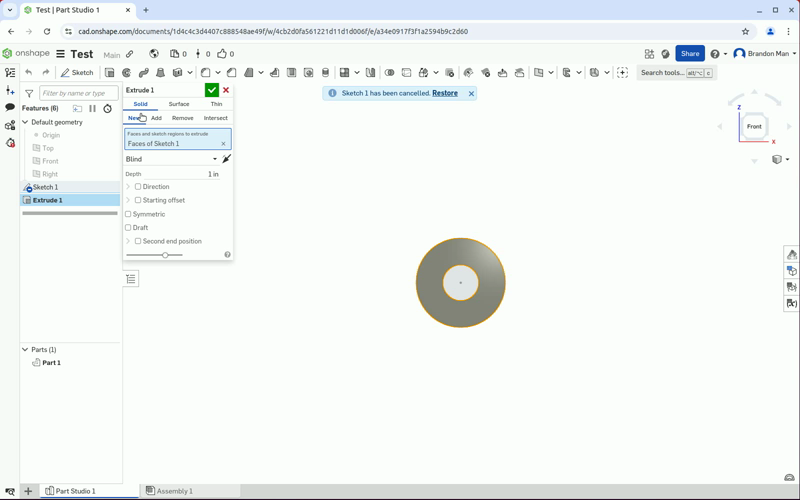
mouse_move(137, 120)
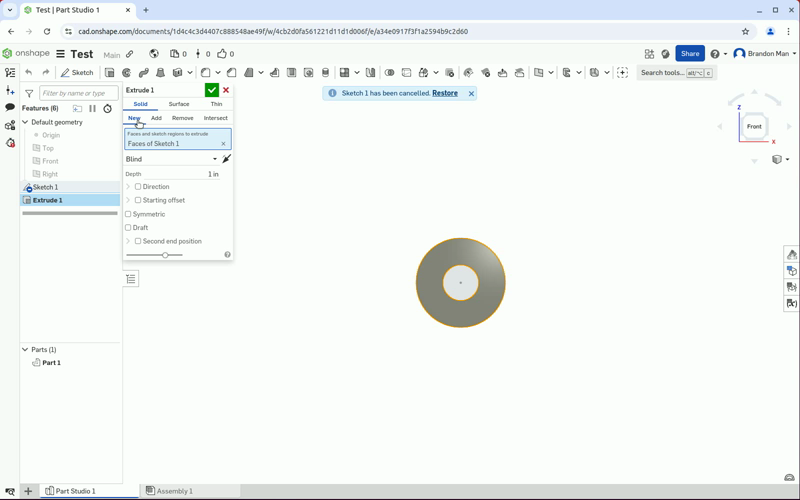
click(137, 120)
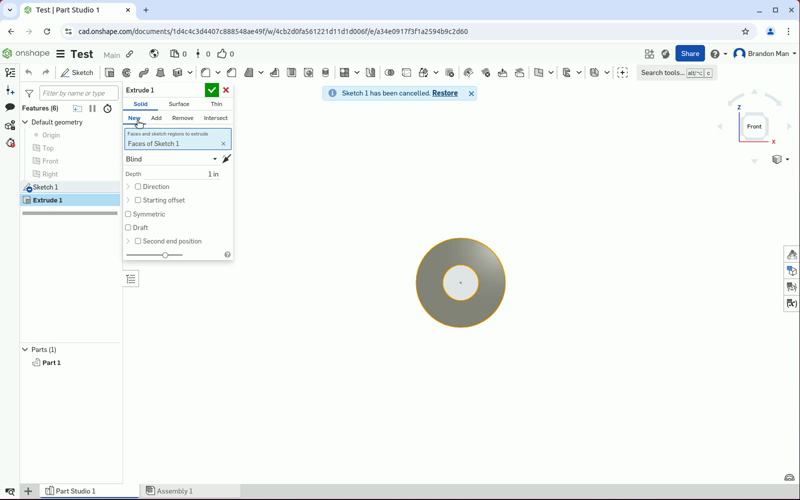
key(tab, 4)
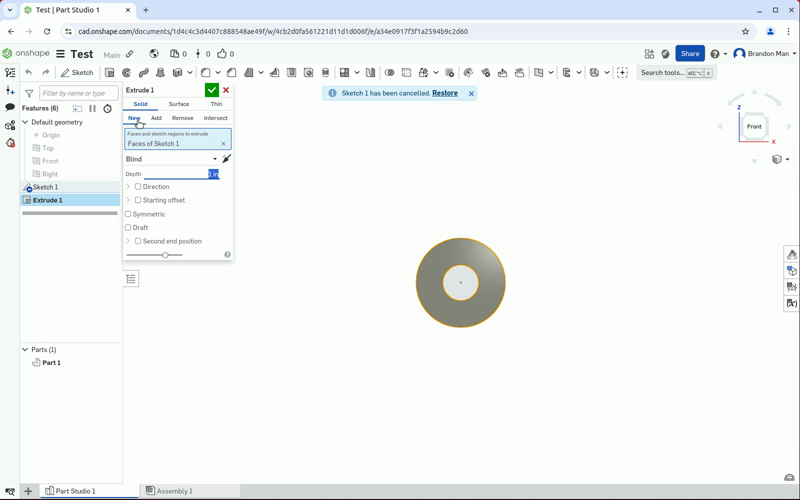
text(3.611)
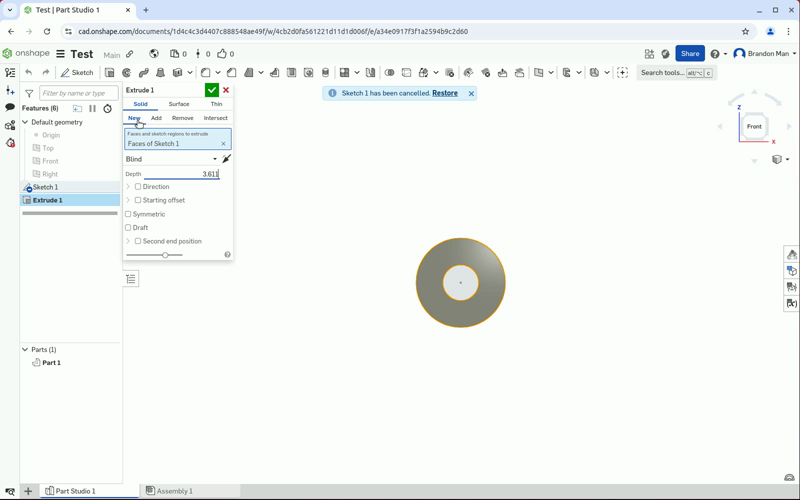
key(enter)
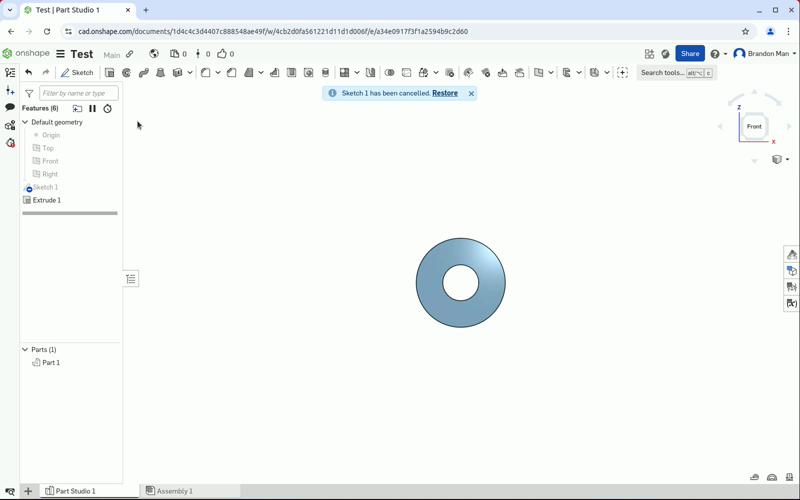
key(shift+h)
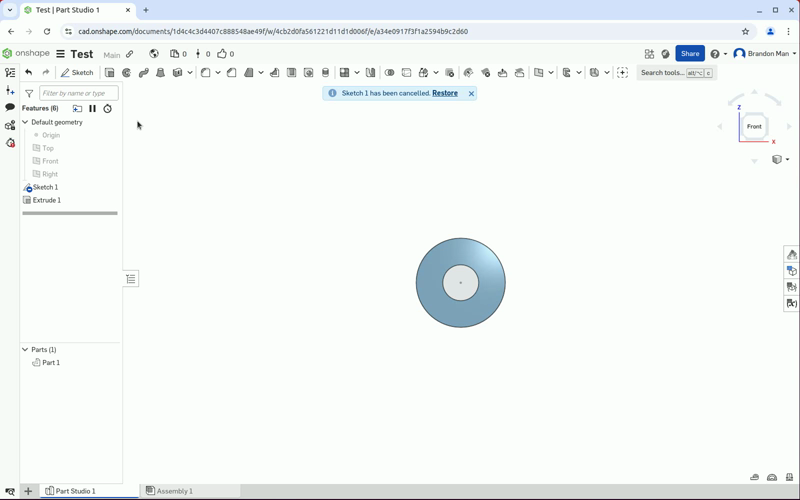
key(shift+h)
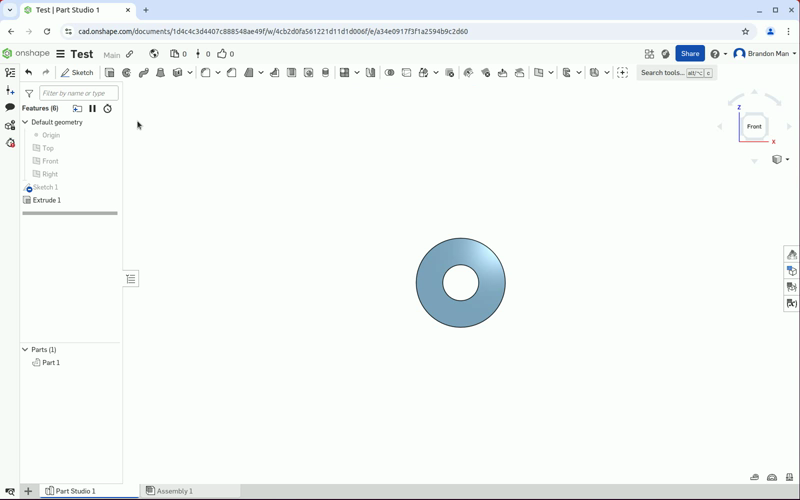
mouse_move(73, 189)
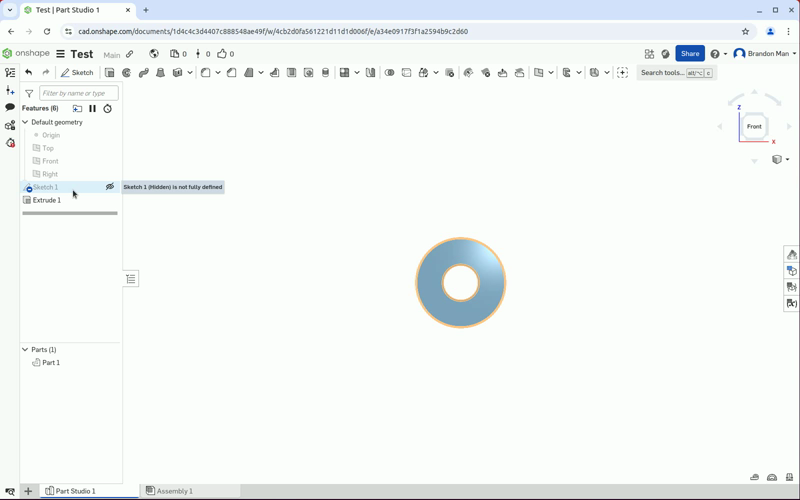
click(73, 189)
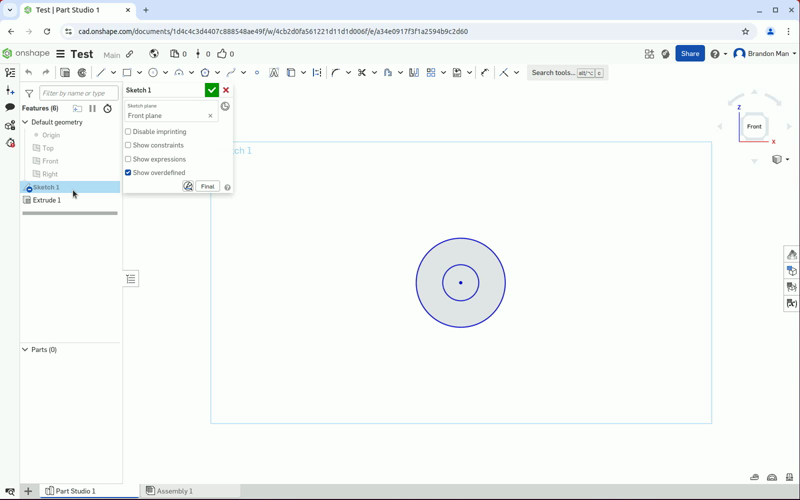
mouse_move(229, 92)
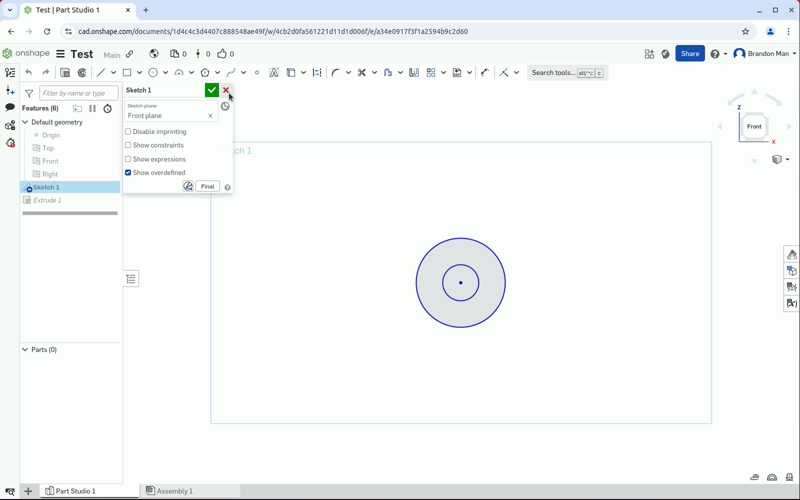
click(229, 92)
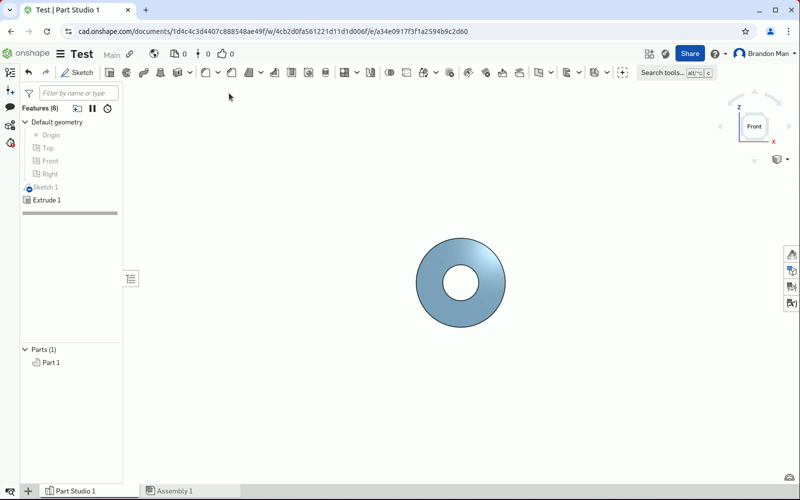
mouse_move(541, 75)
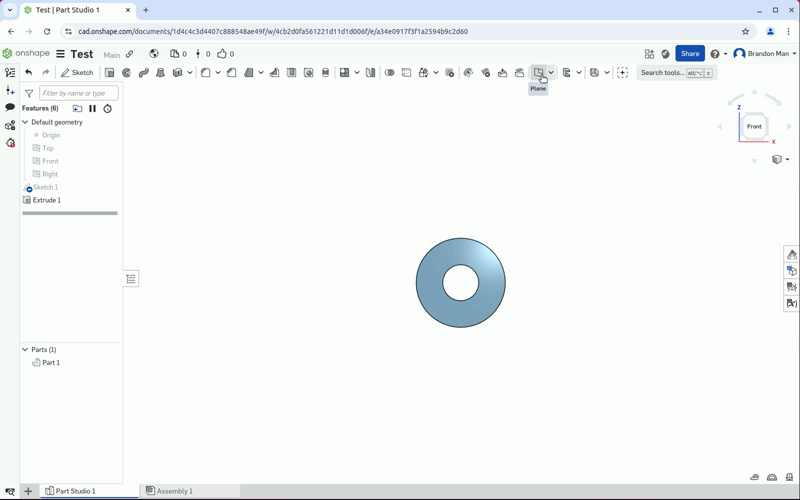
click(541, 75)
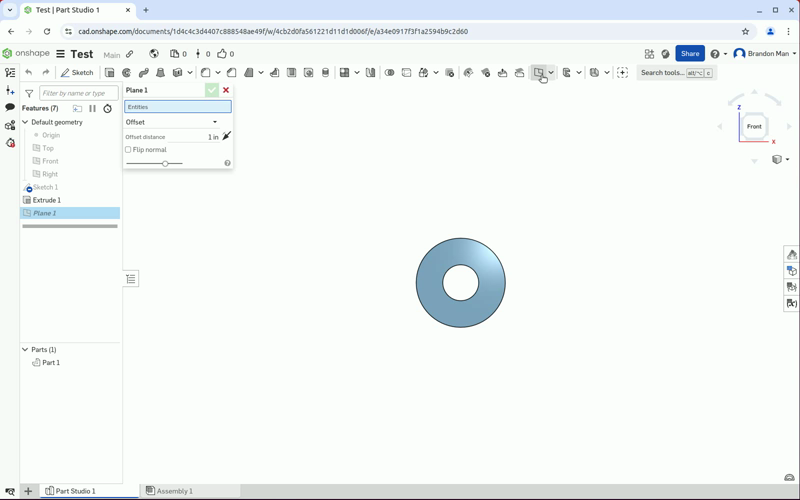
mouse_move(73, 163)
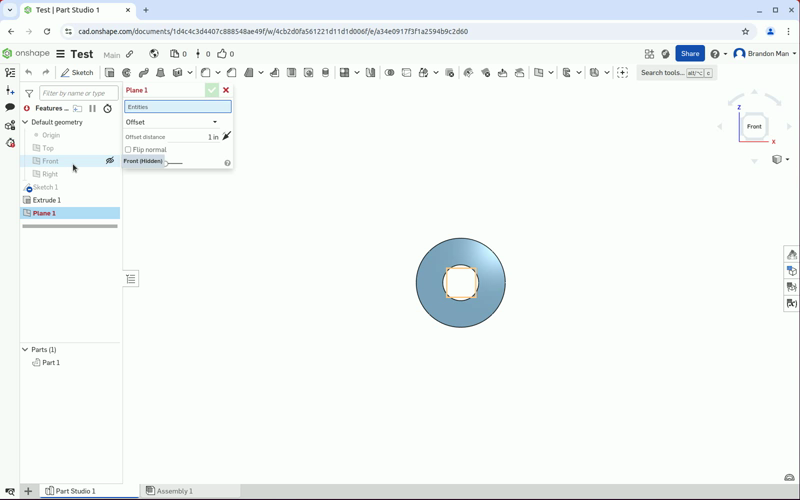
click(73, 163)
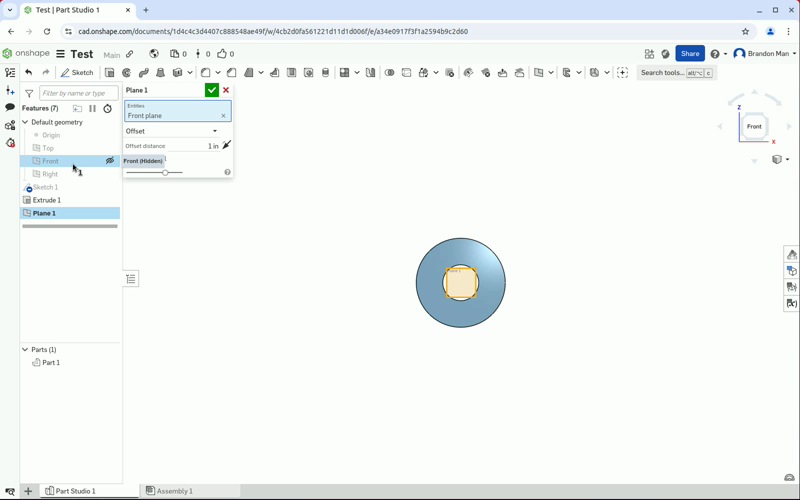
key(tab, 2)
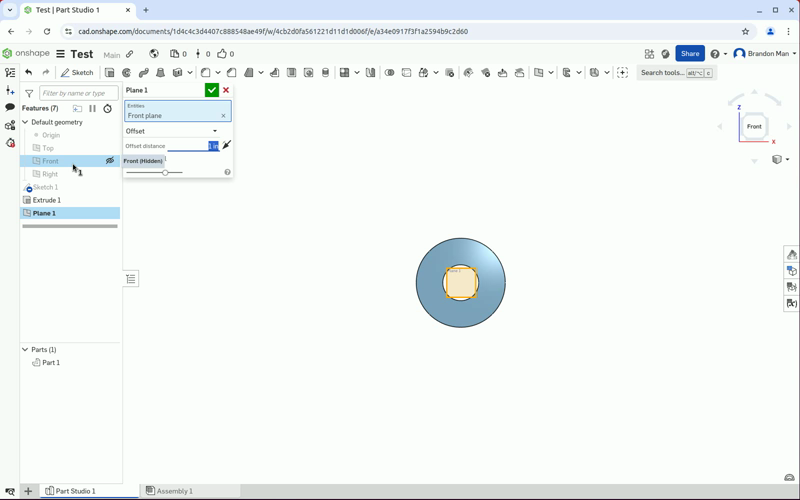
text(3.605)
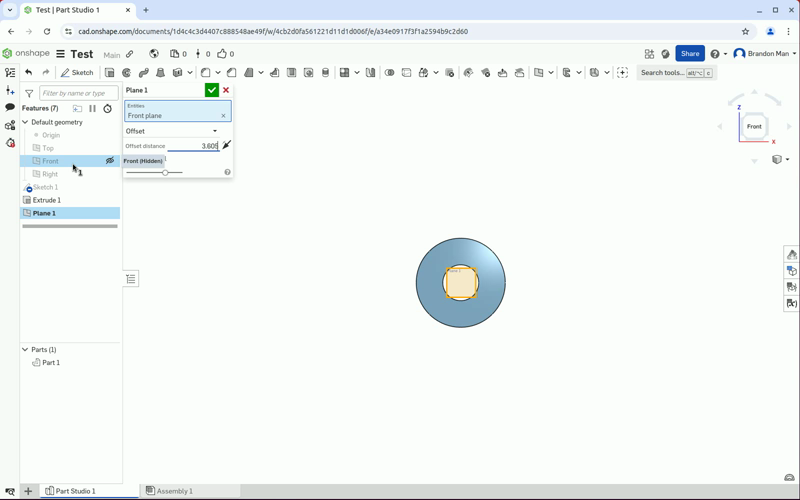
key(enter, 2)
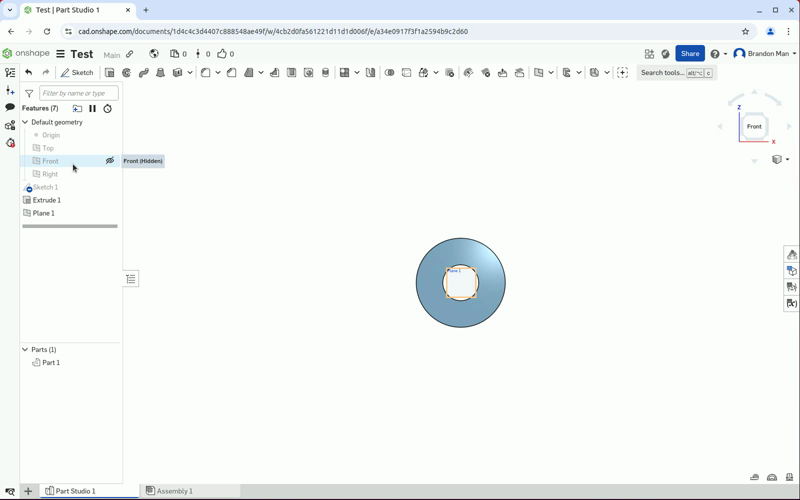
key(shift+s)
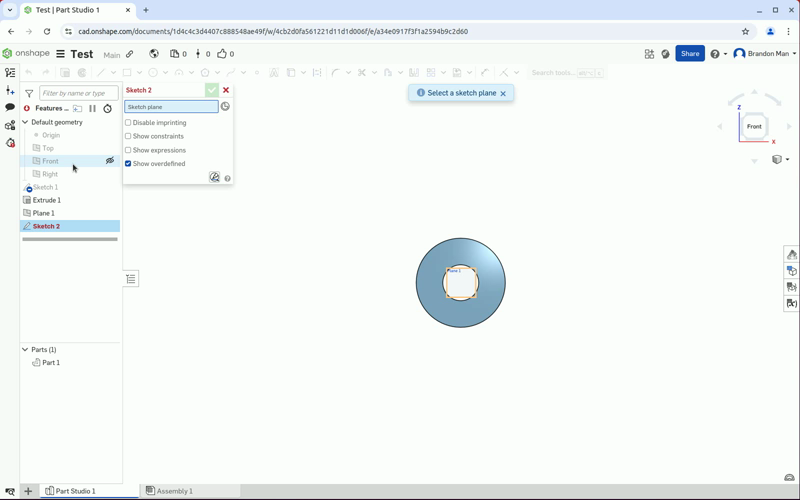
mouse_move(73, 215)
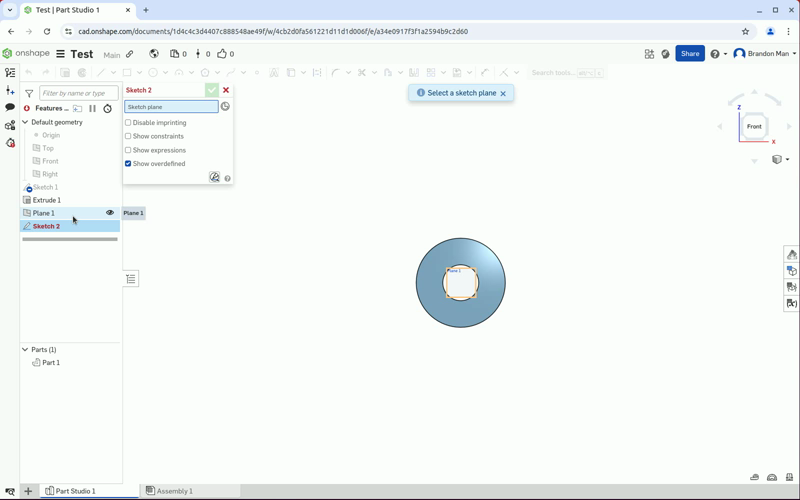
click(73, 215)
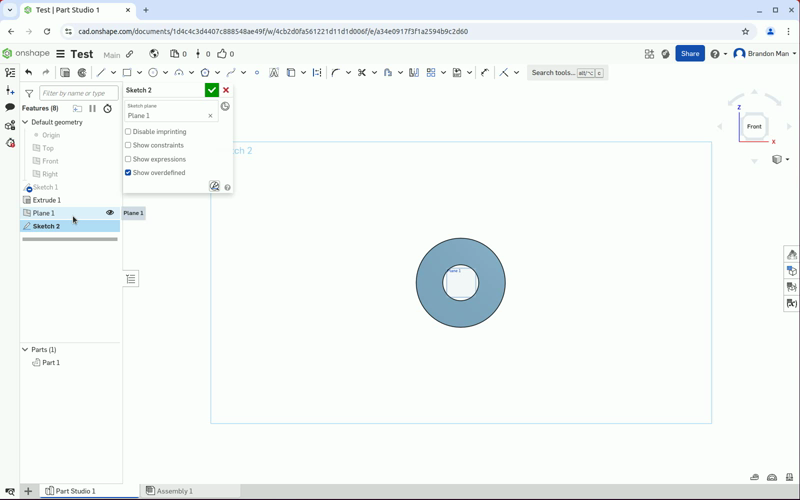
mouse_move(73, 352)
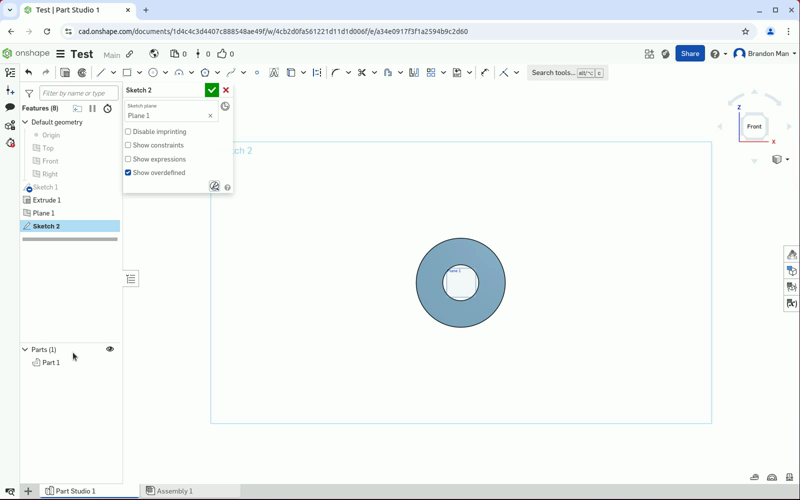
key(y)
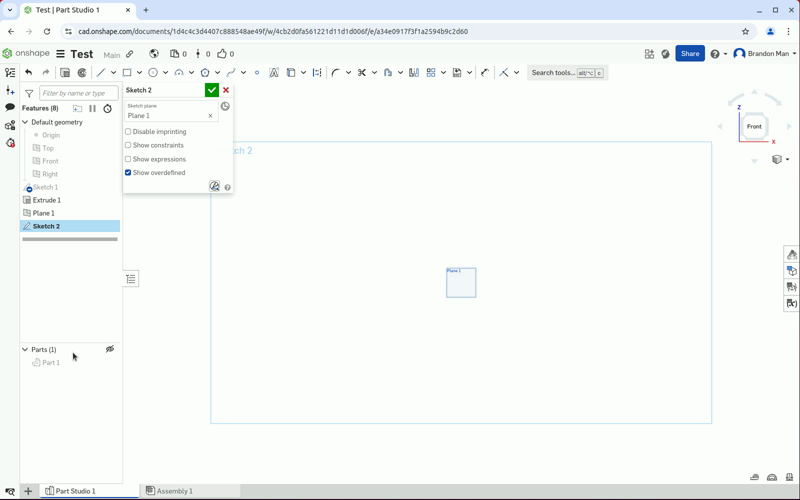
key(c)
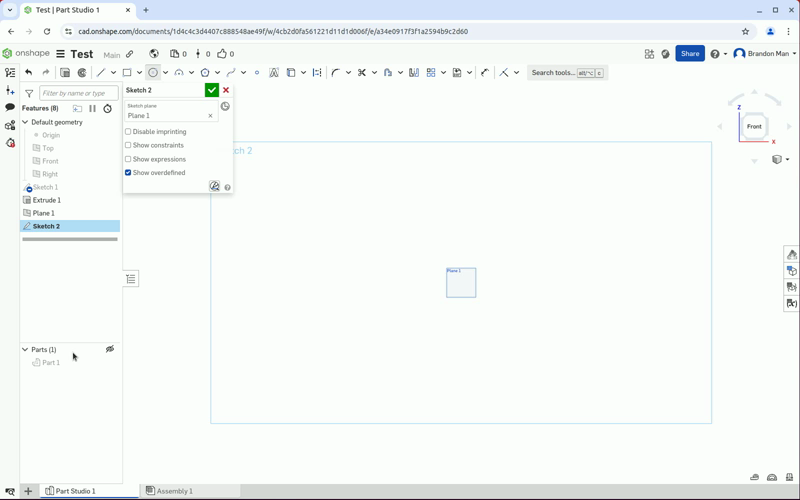
key_down(shift)
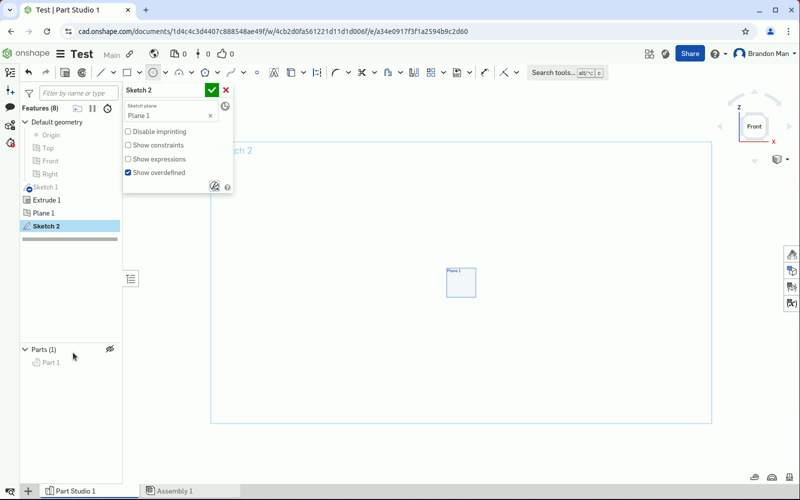
mouse_move(460, 282)
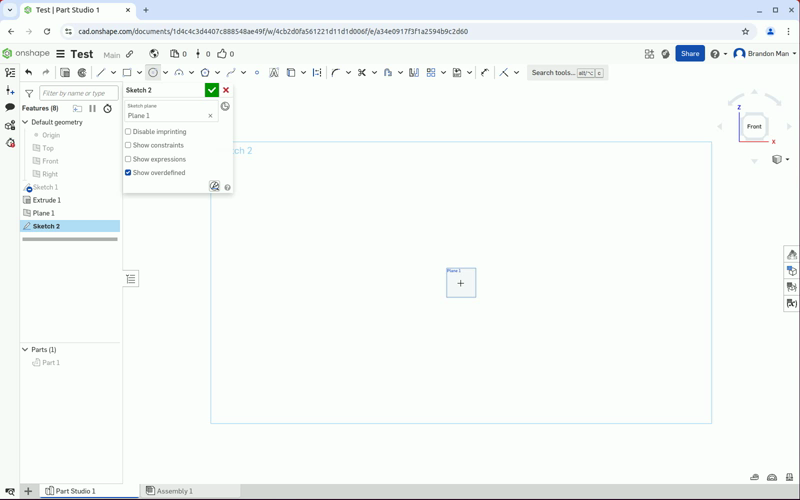
click(460, 282)
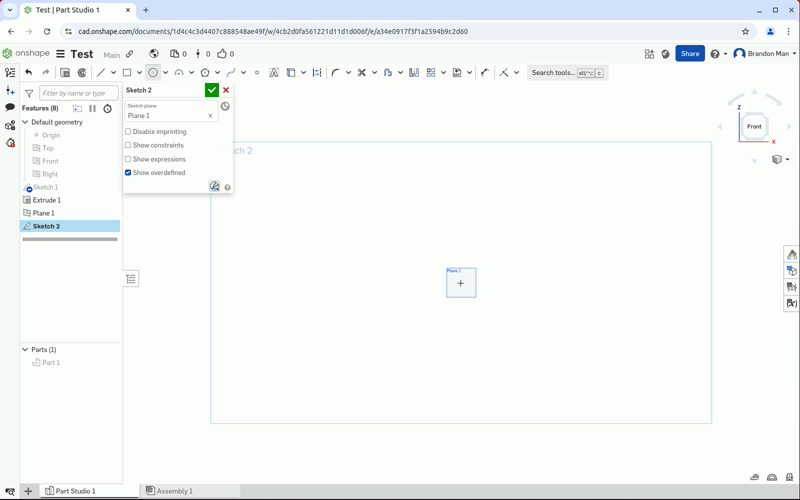
key_up(shift)
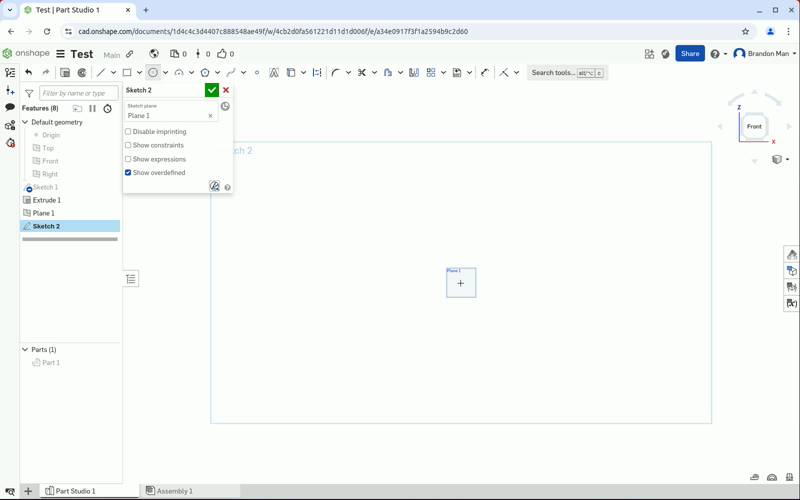
mouse_move(492, 282)
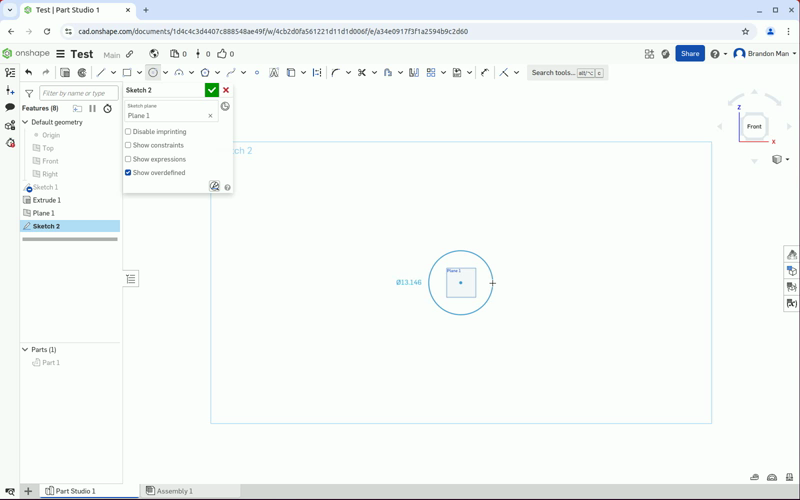
click(492, 282)
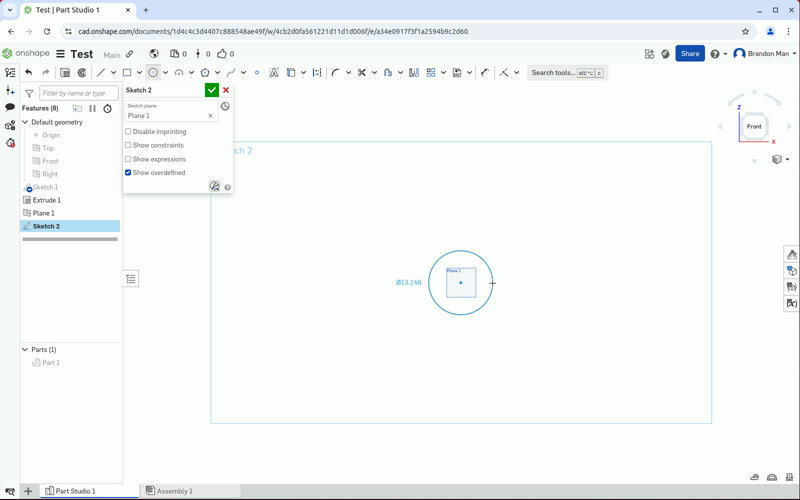
key(esc)
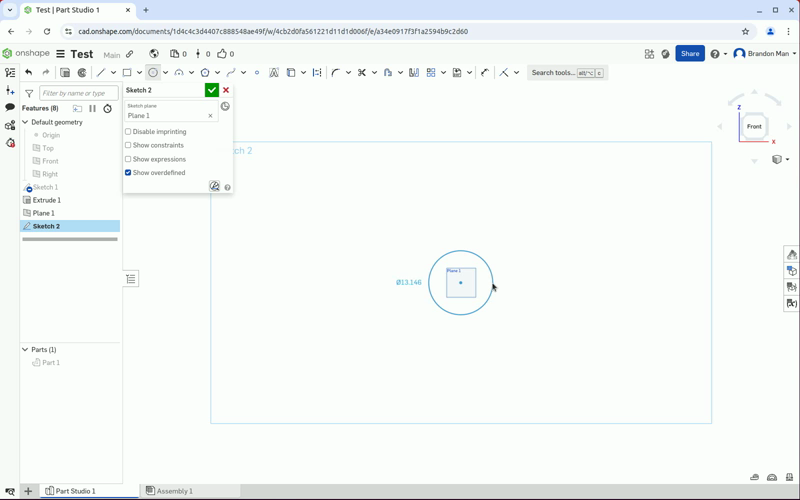
key(c)
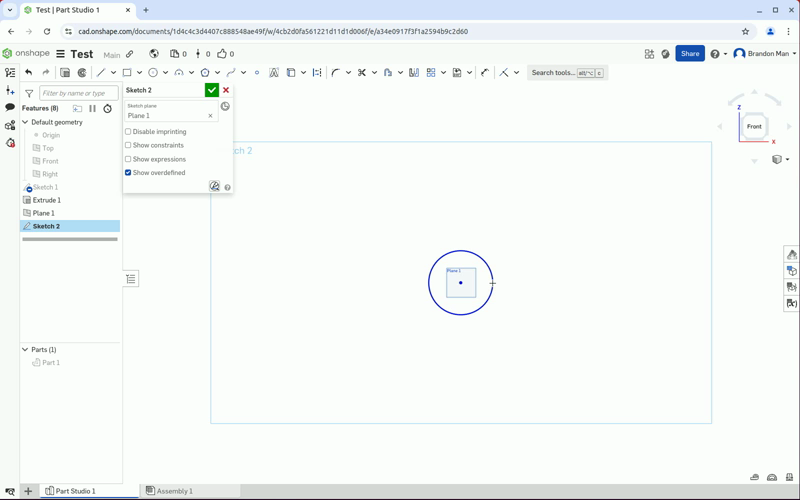
key_down(shift)
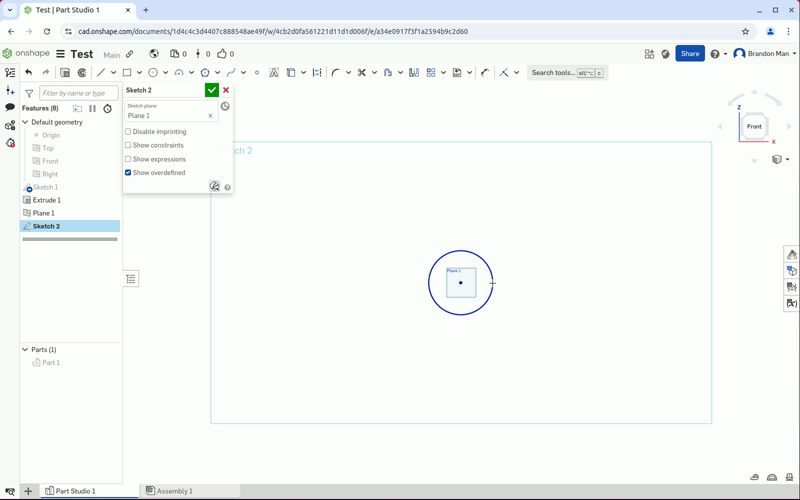
mouse_move(460, 282)
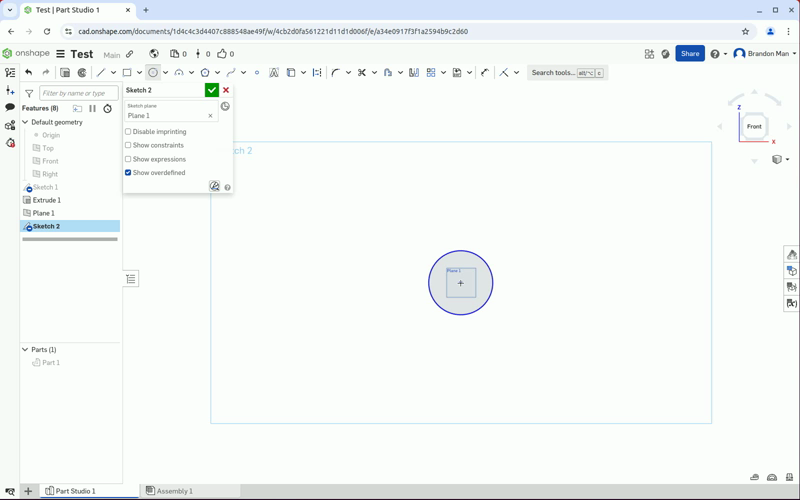
click(460, 282)
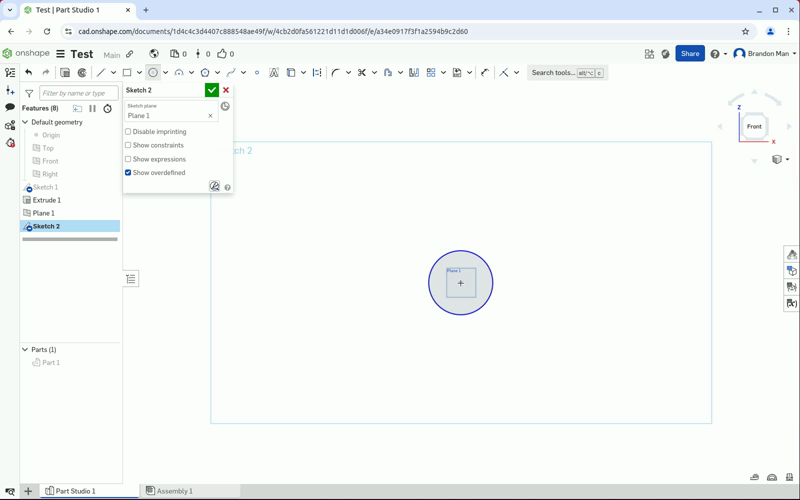
key_up(shift)
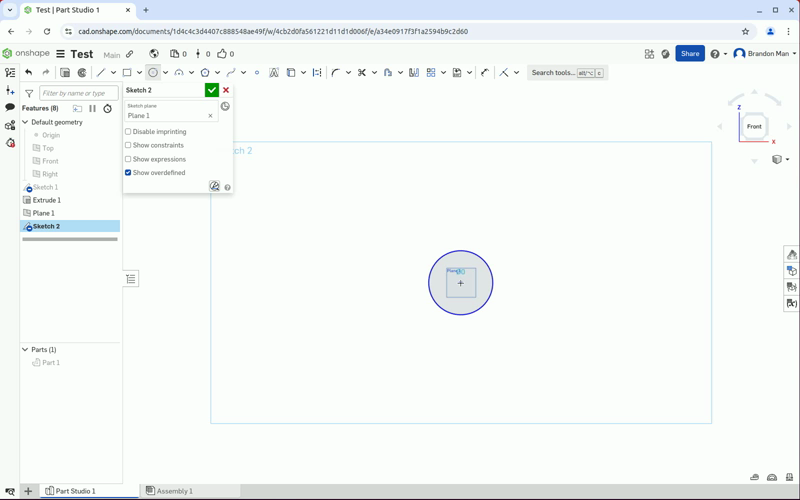
mouse_move(478, 282)
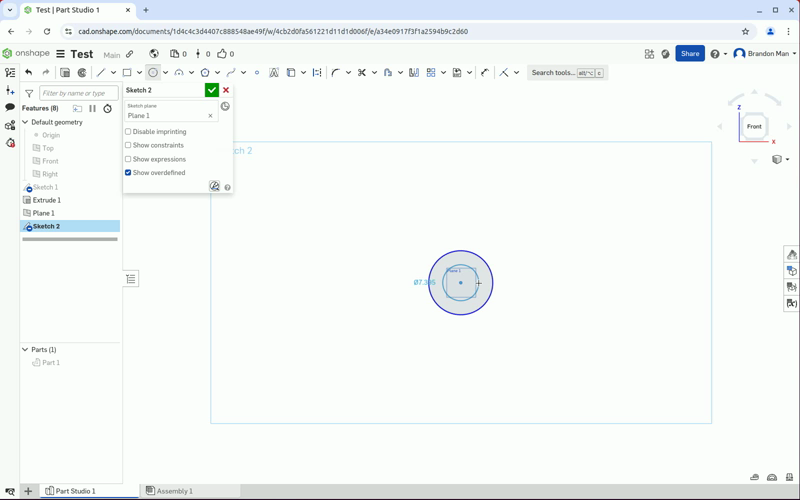
click(478, 282)
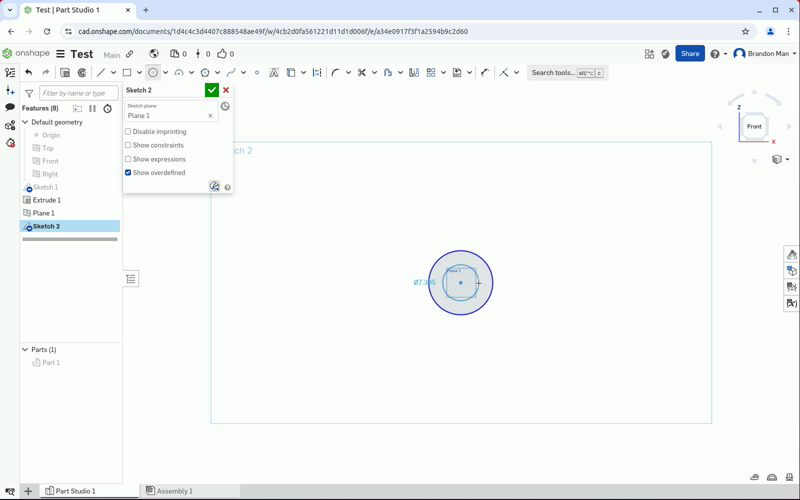
key(esc)
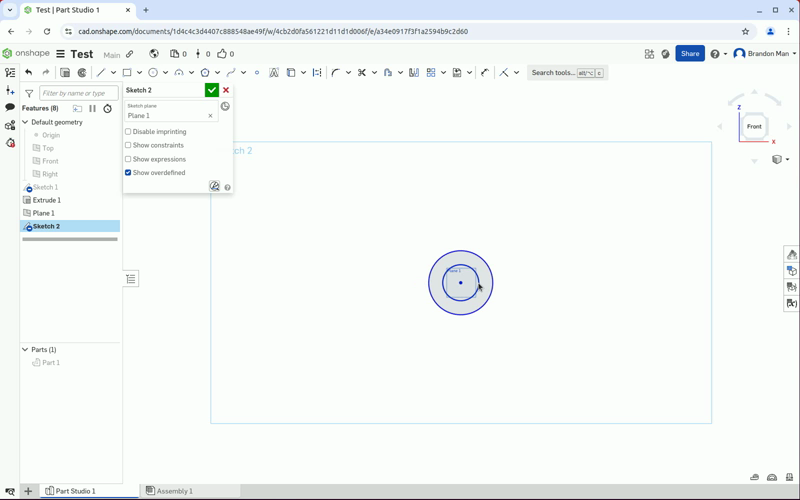
mouse_move(481, 265)
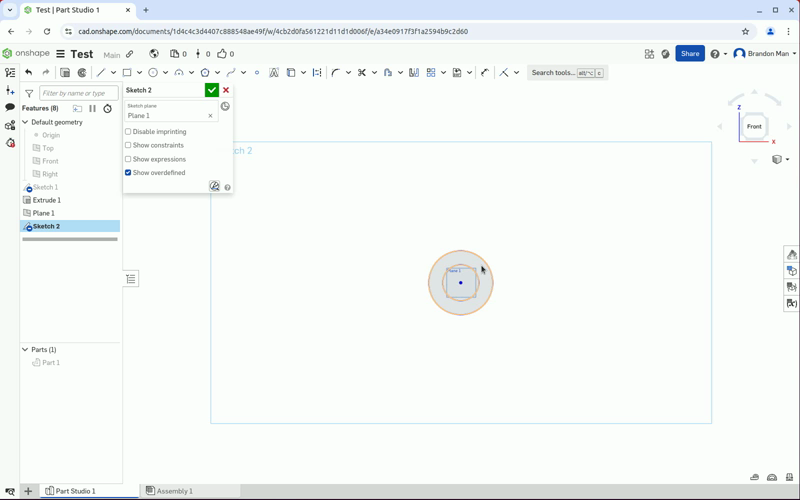
click(481, 265)
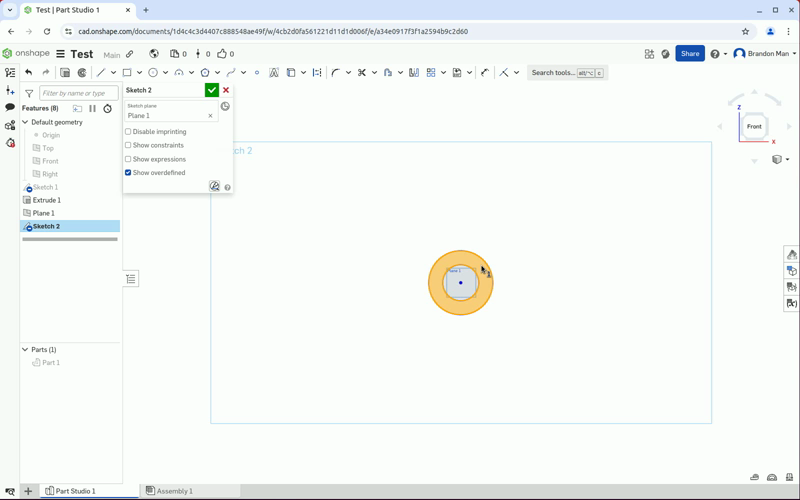
mouse_move(73, 352)
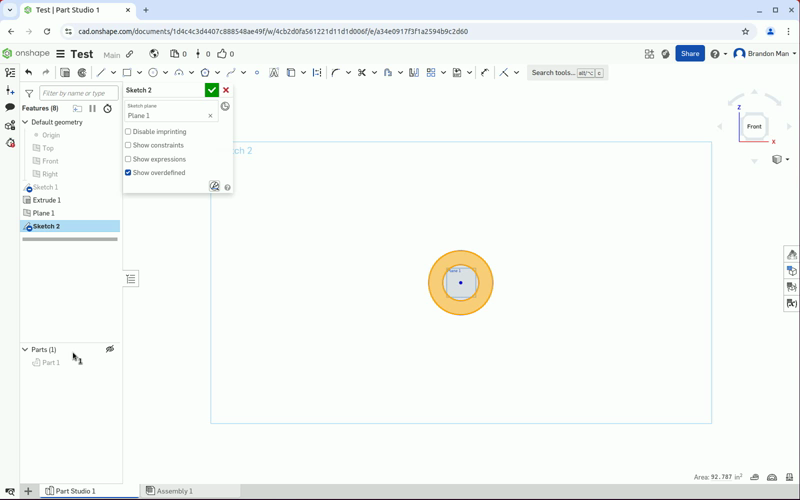
key(shift+y)
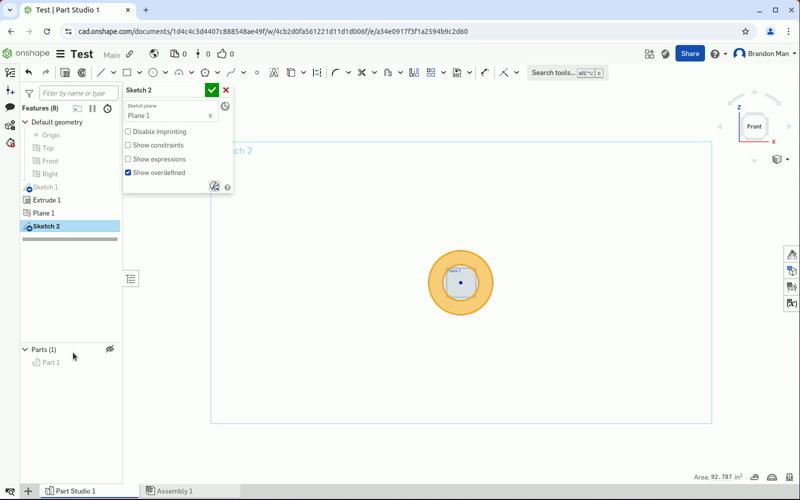
key(shift+e)
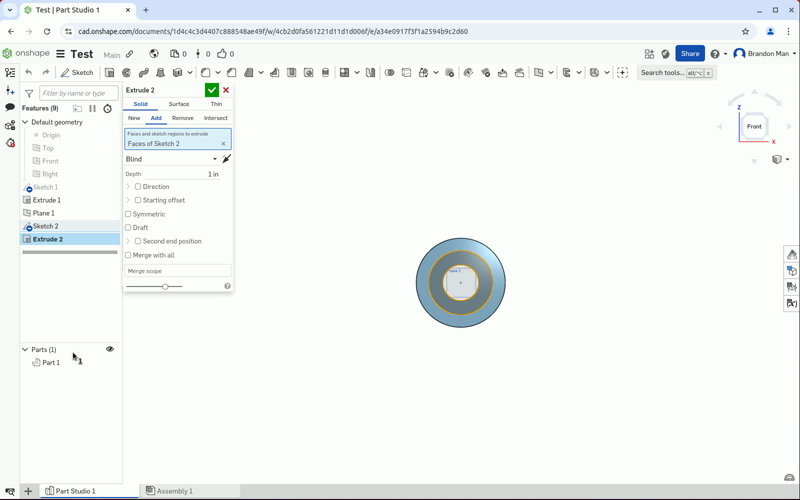
mouse_move(143, 106)
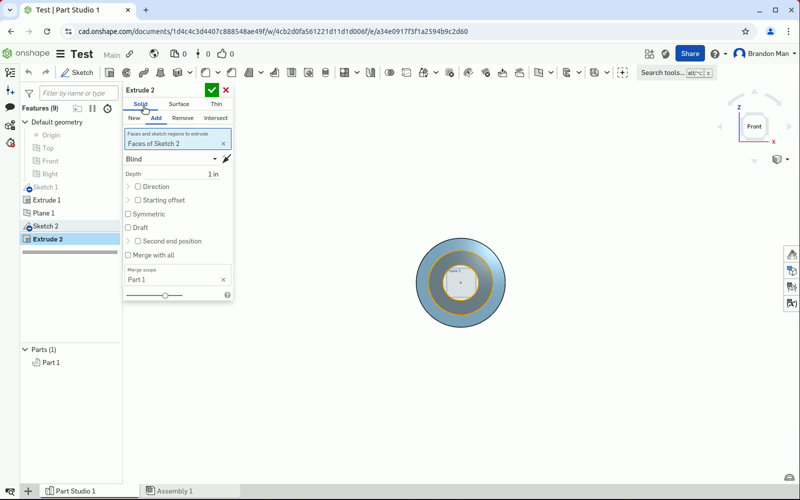
click(143, 106)
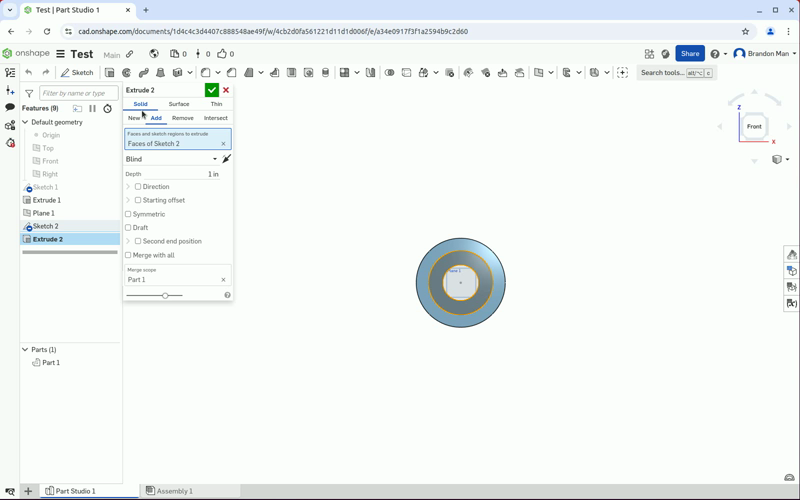
mouse_move(137, 120)
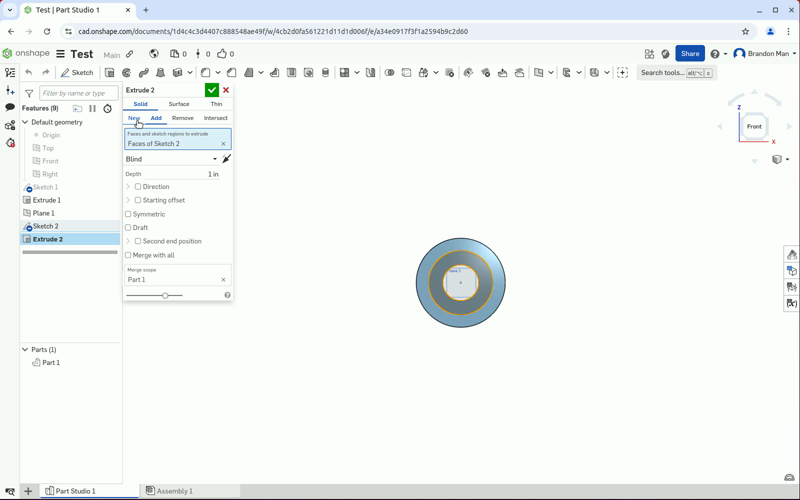
click(137, 120)
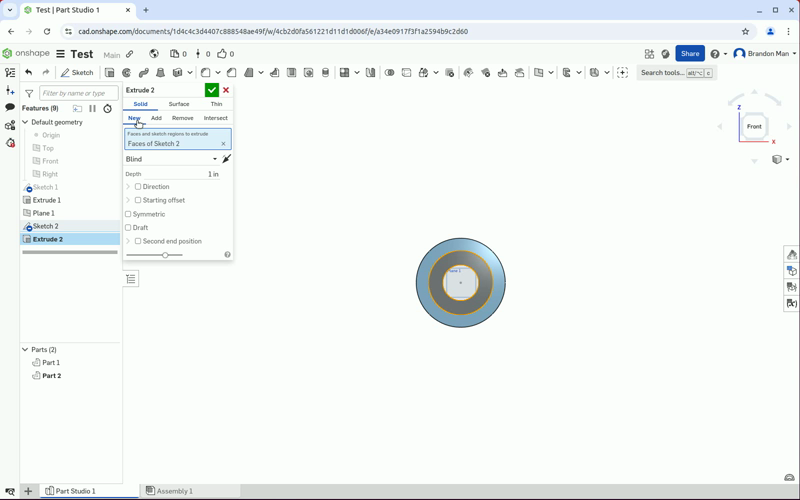
key(tab, 4)
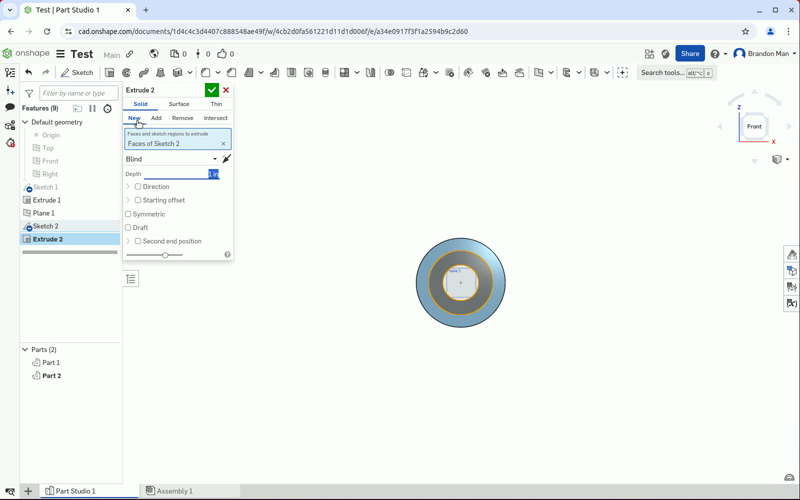
text(1.204)
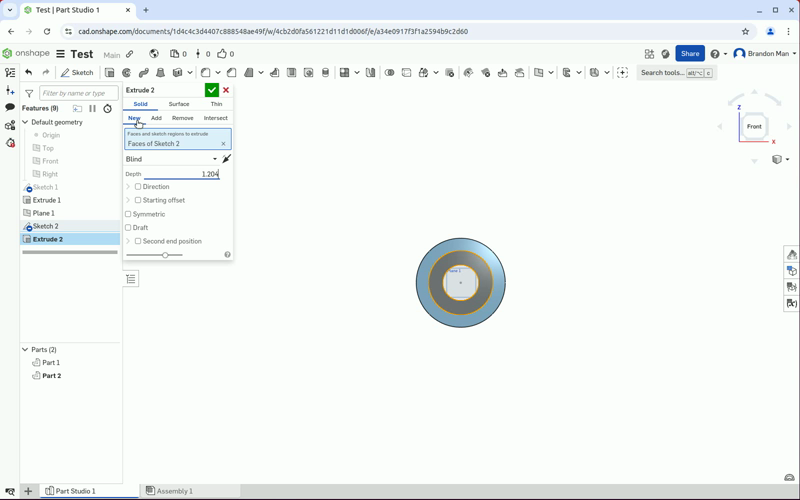
key(enter)
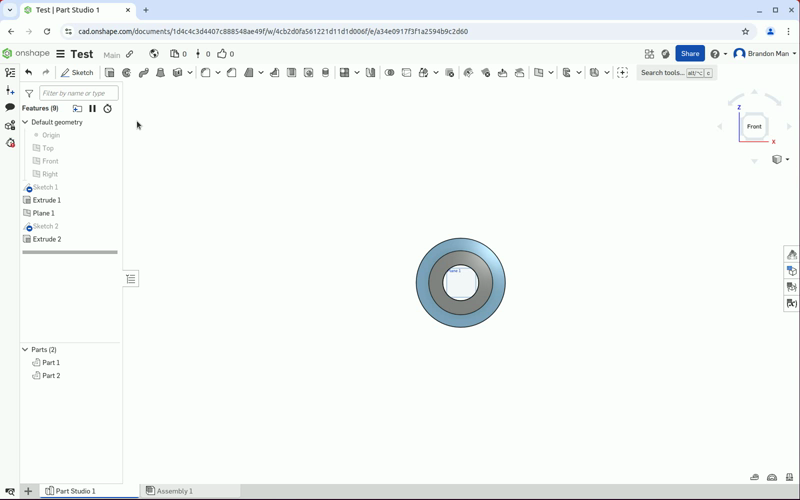
key(shift+h)
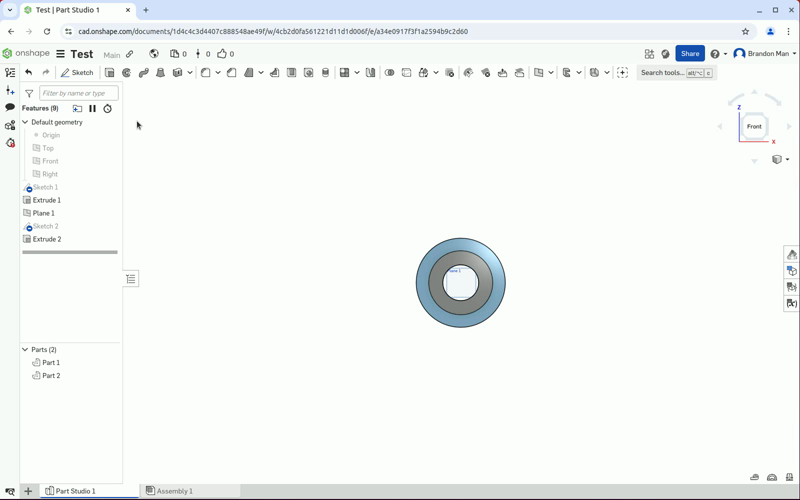
key(shift+h)
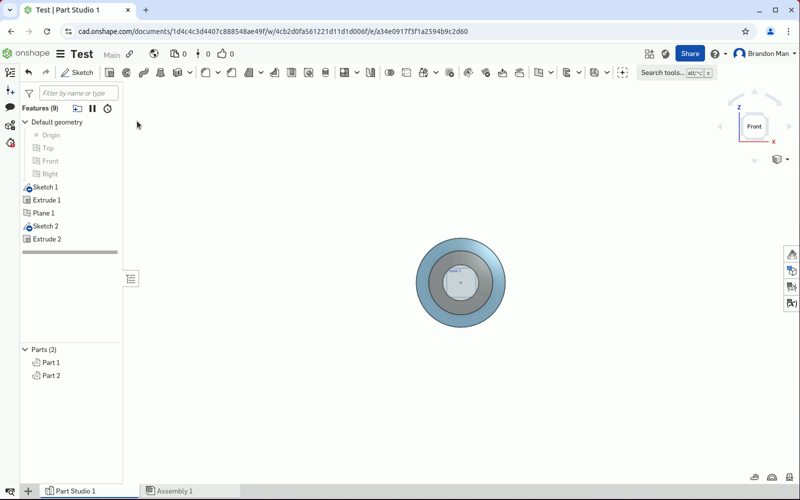
key(shift+7)
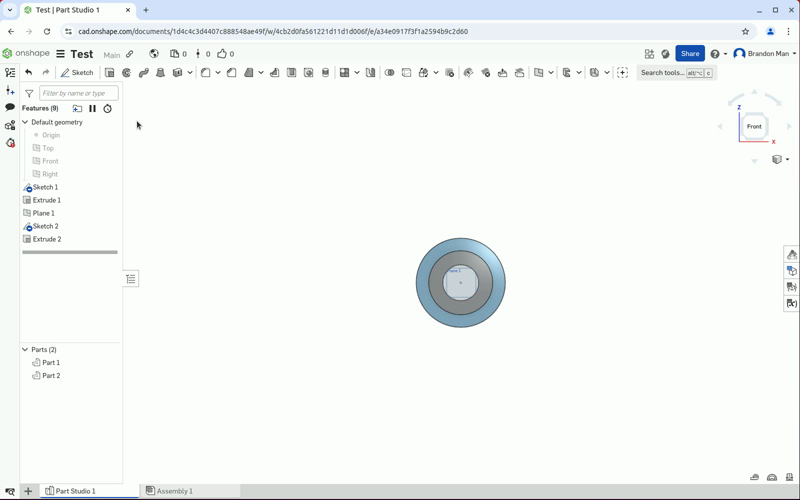
key(left, 2)
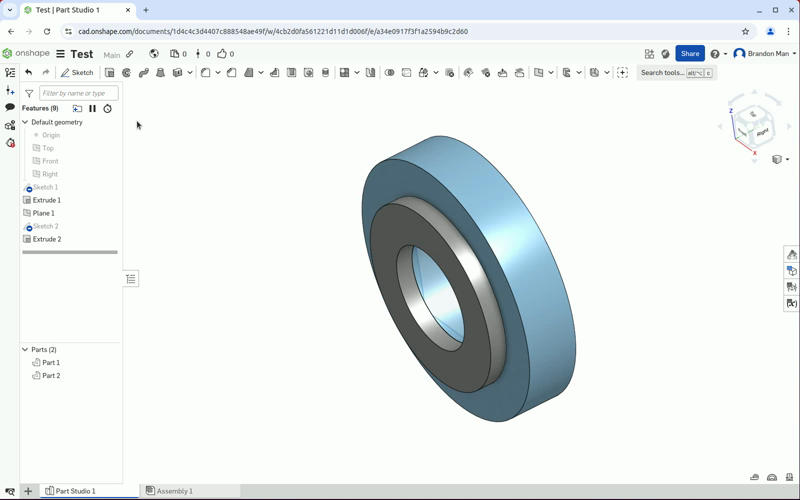
key(down, 2)
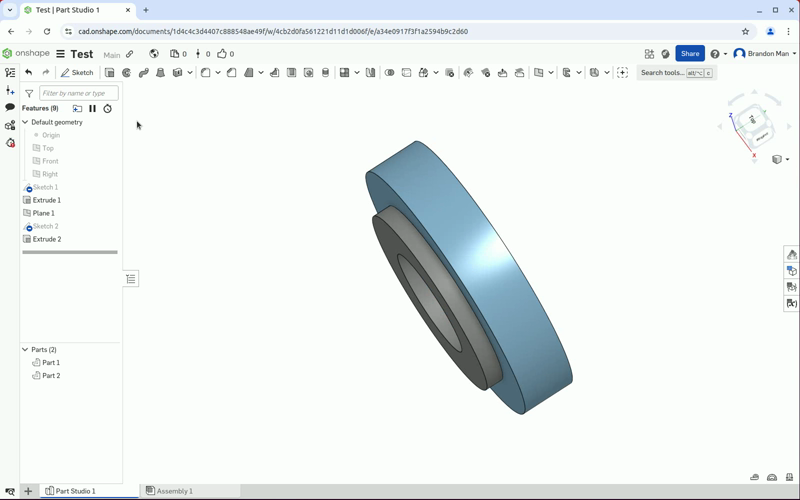
key(up, 2)
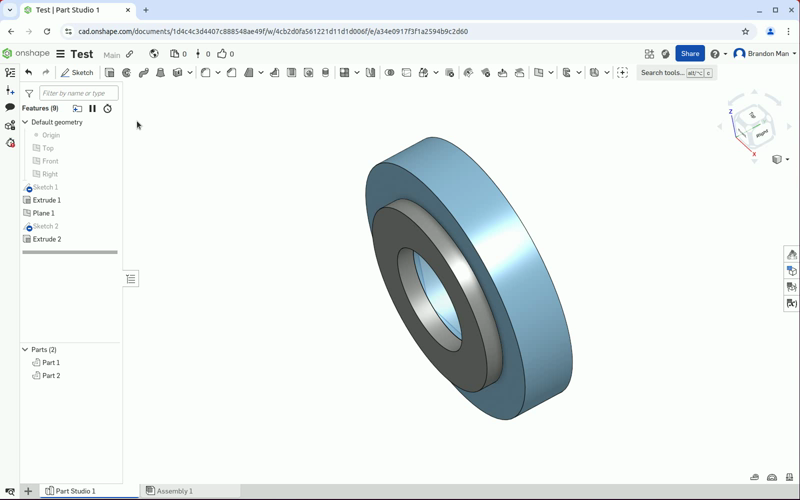
key(right, 2)
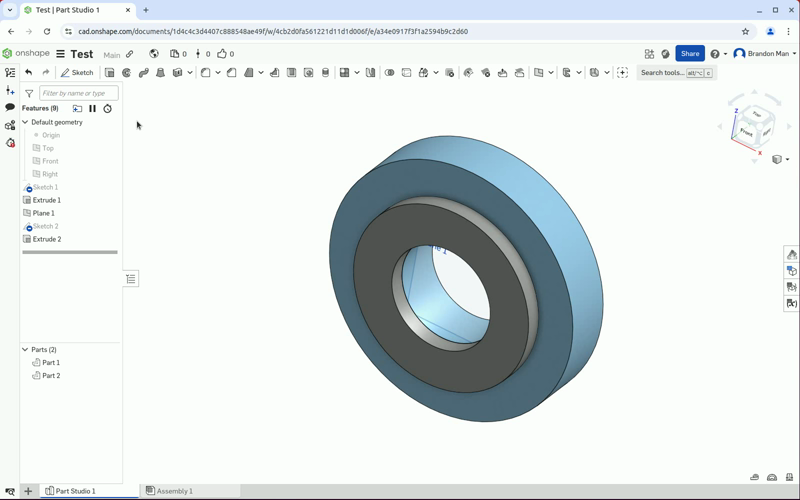
mouse_move(73, 189)
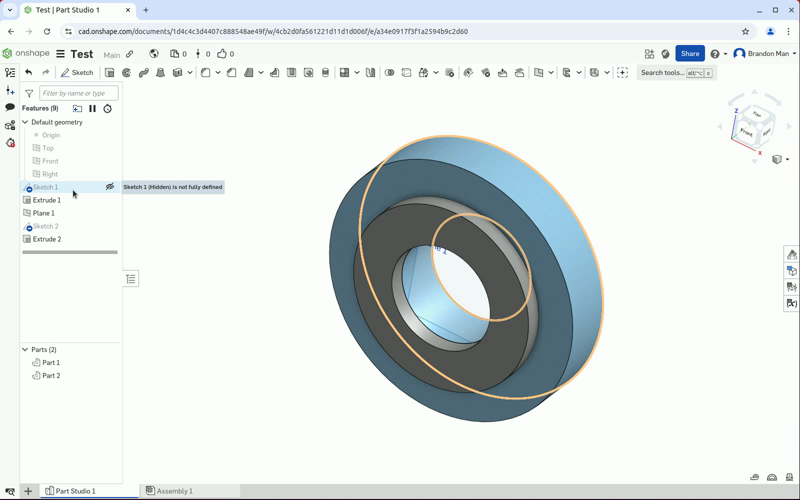
click(73, 189)